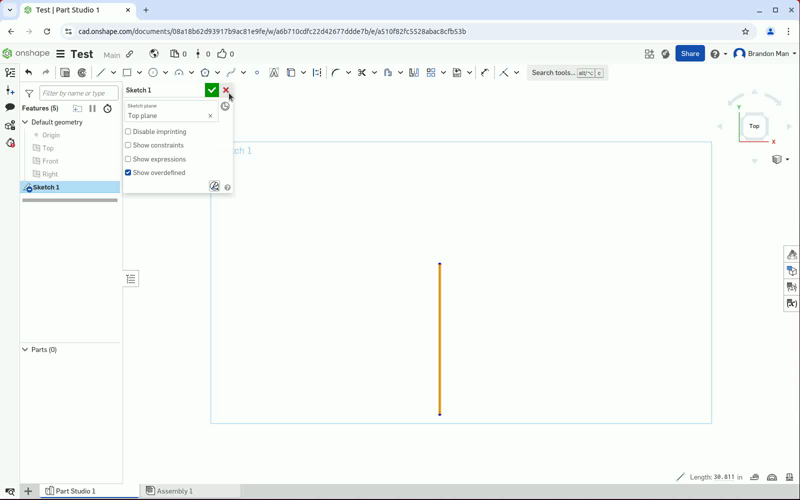
key(shift+h)
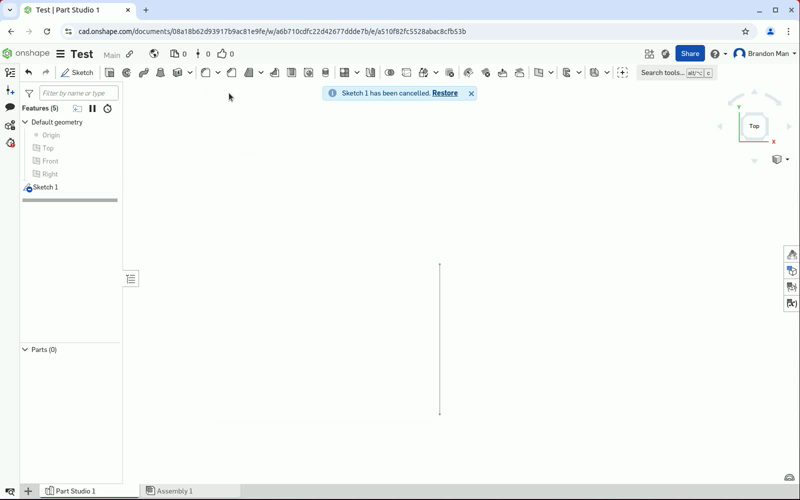
key(shift+s)
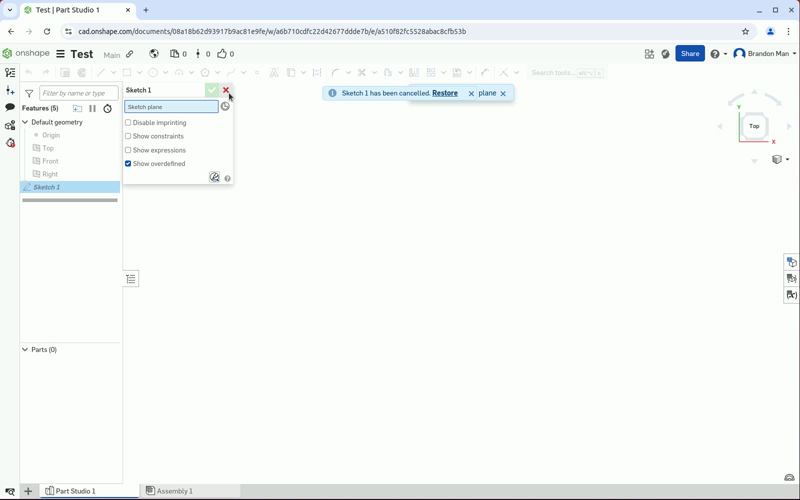
mouse_move(73, 150)
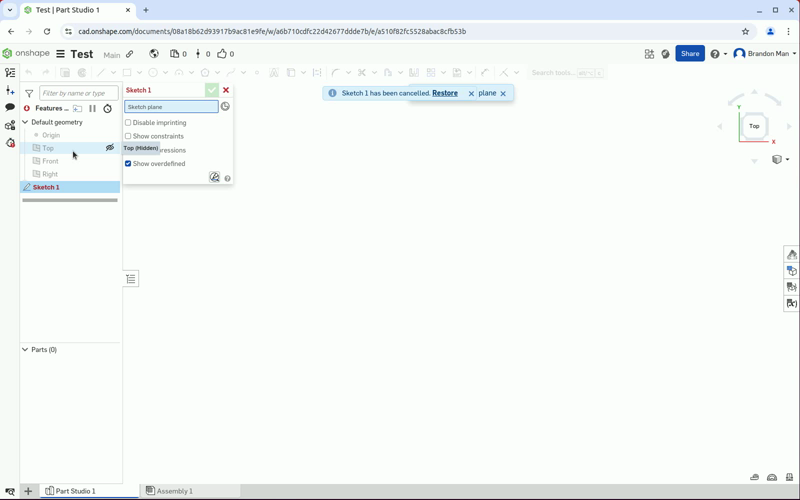
click(73, 150)
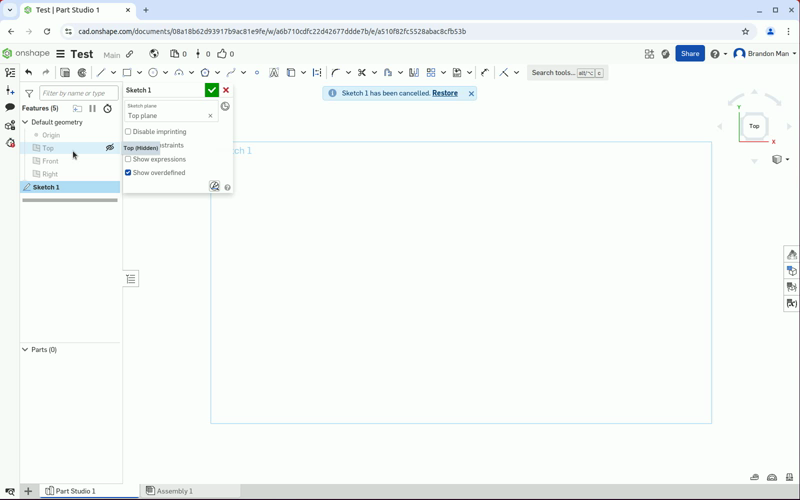
mouse_move(73, 352)
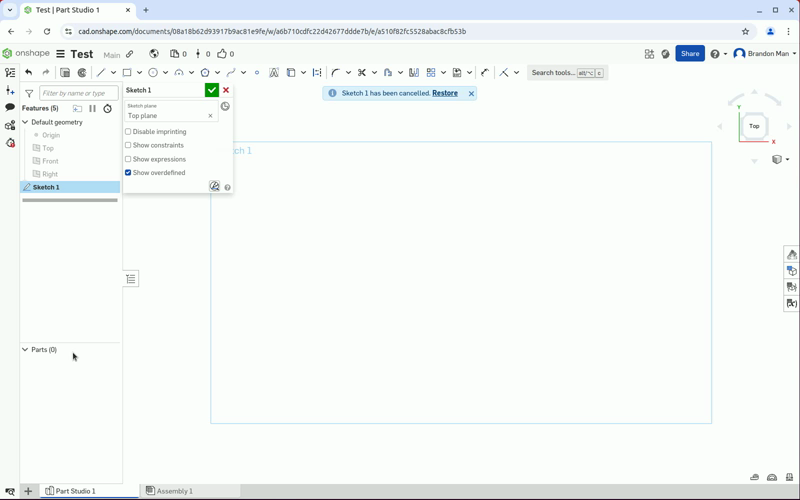
key(y)
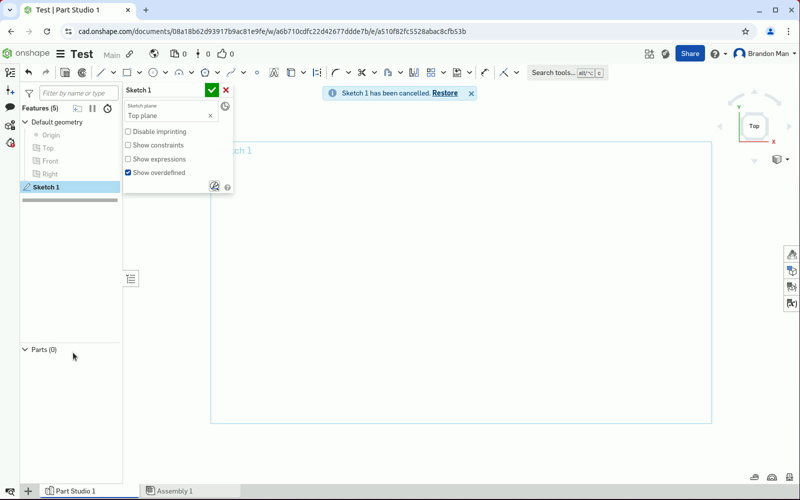
key(a)
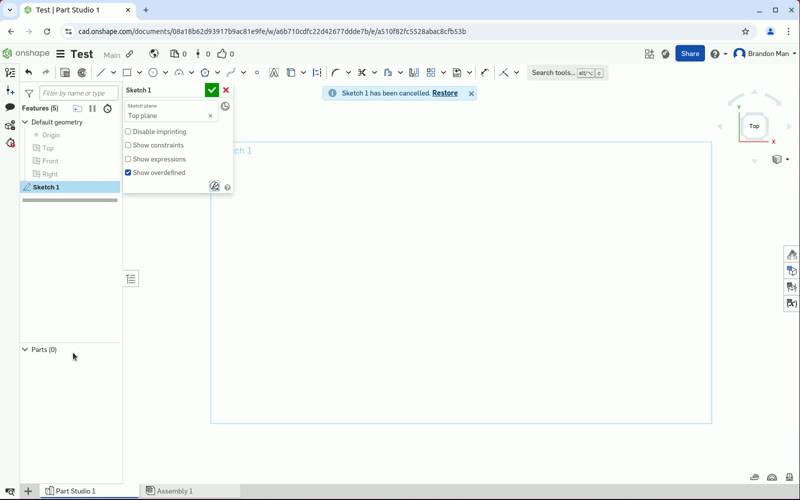
key_down(shift)
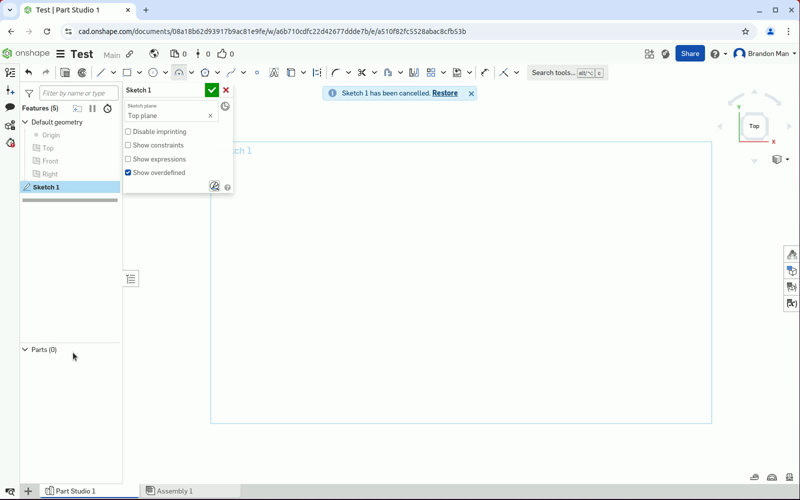
mouse_move(460, 243)
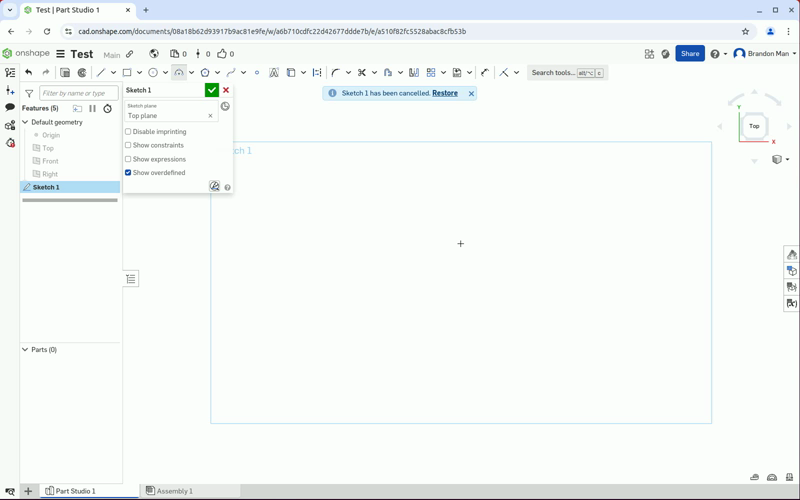
click(460, 243)
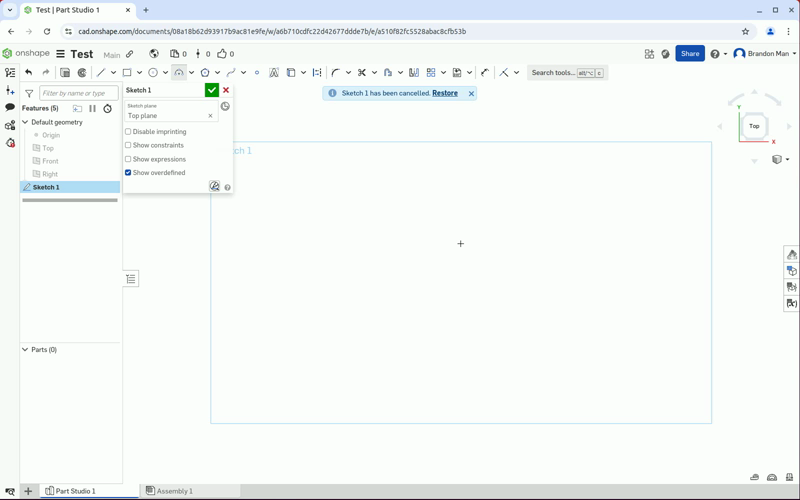
key_up(shift)
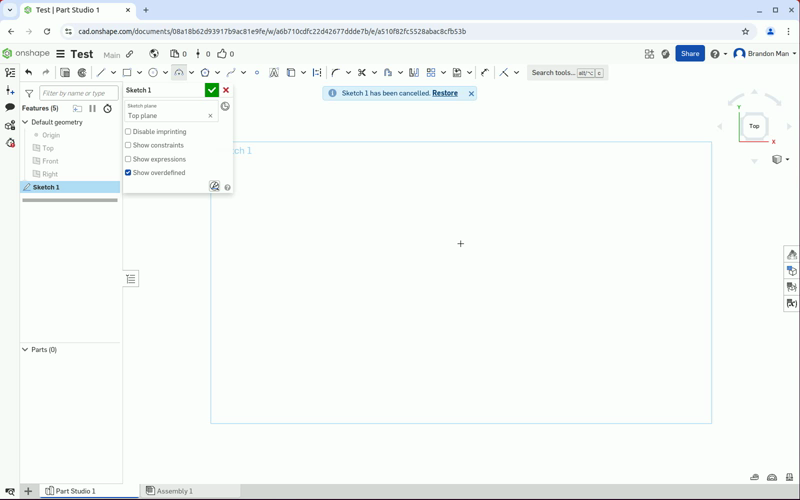
key_down(shift)
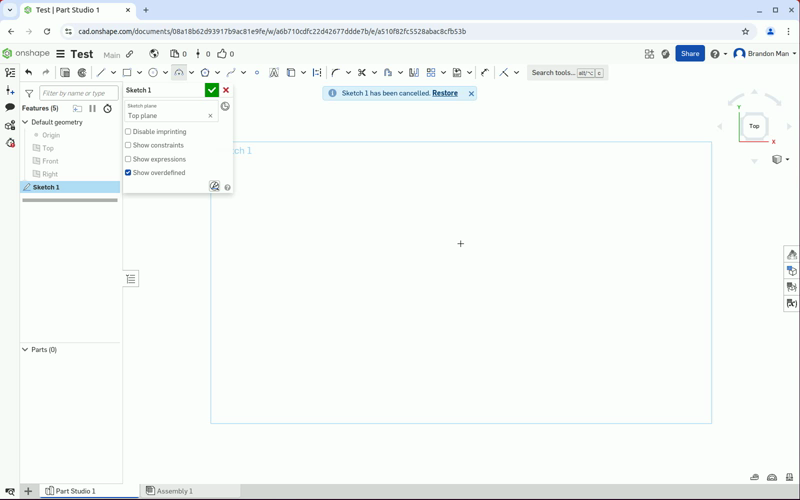
mouse_move(499, 282)
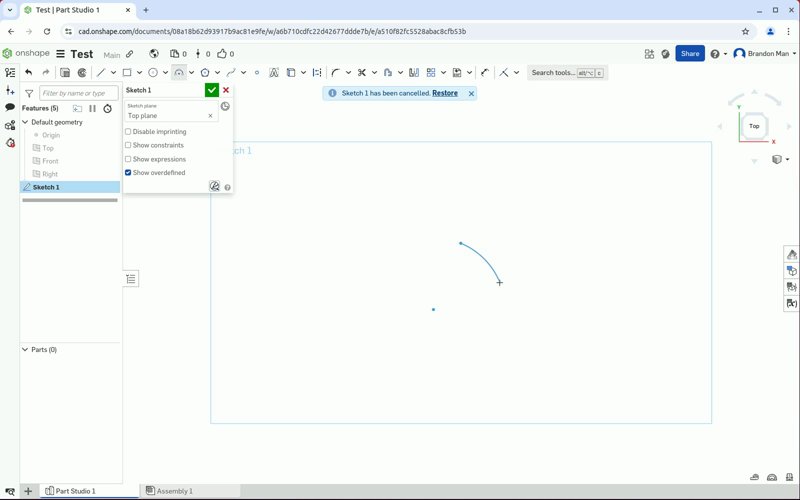
click(499, 282)
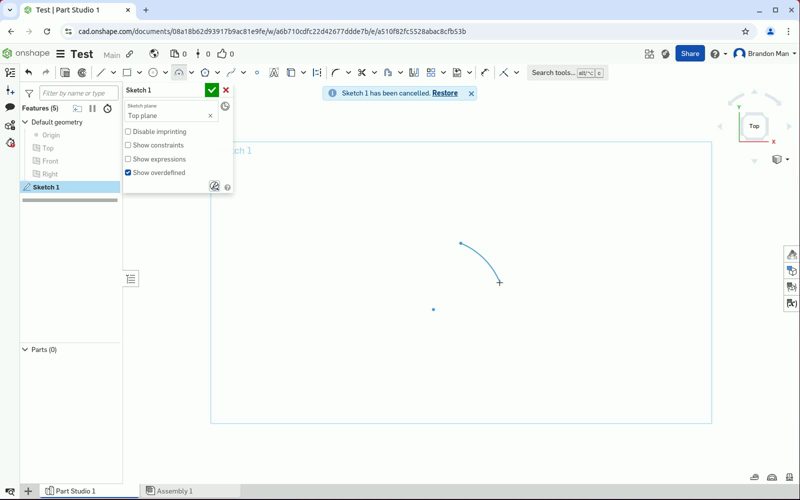
mouse_move(488, 254)
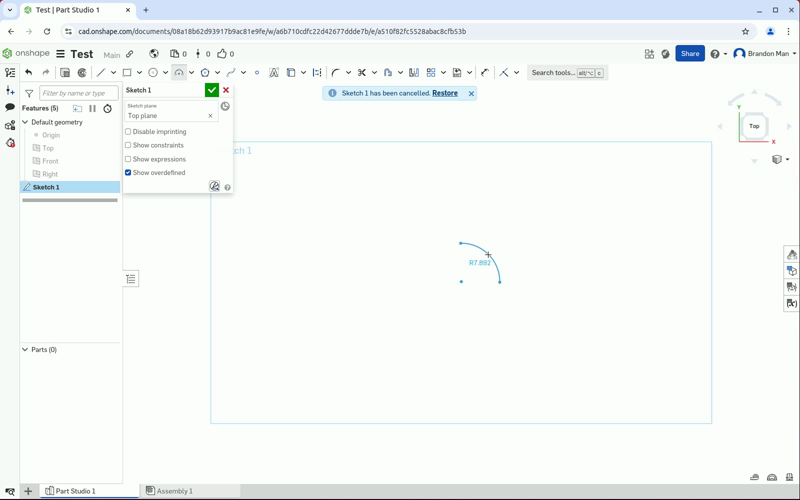
click(488, 254)
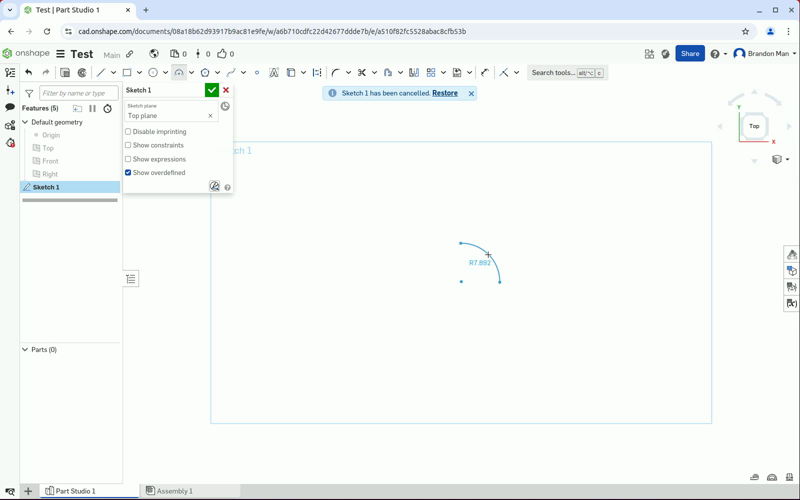
key_up(shift)
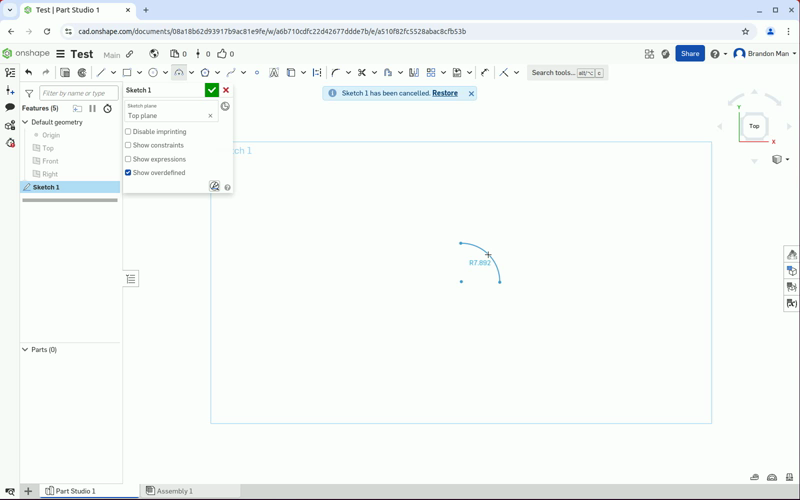
key(esc)
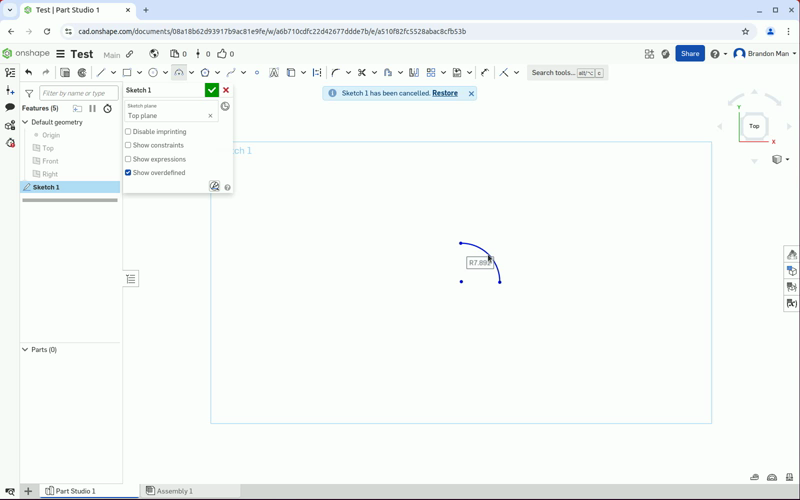
key(l)
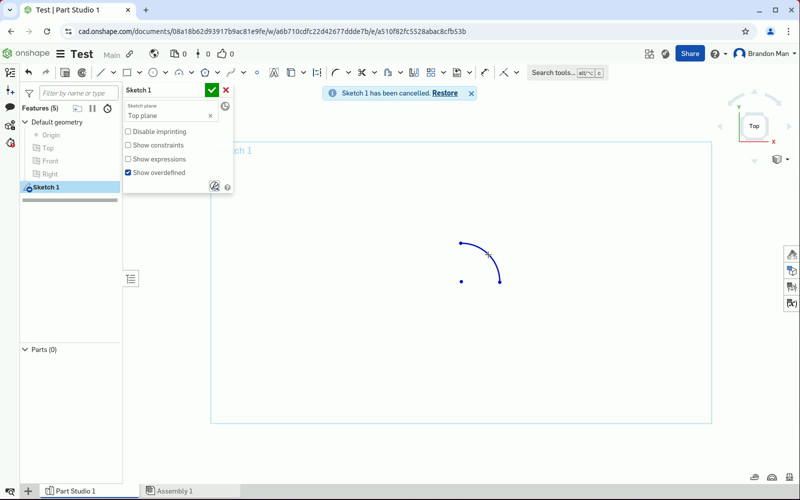
mouse_move(499, 282)
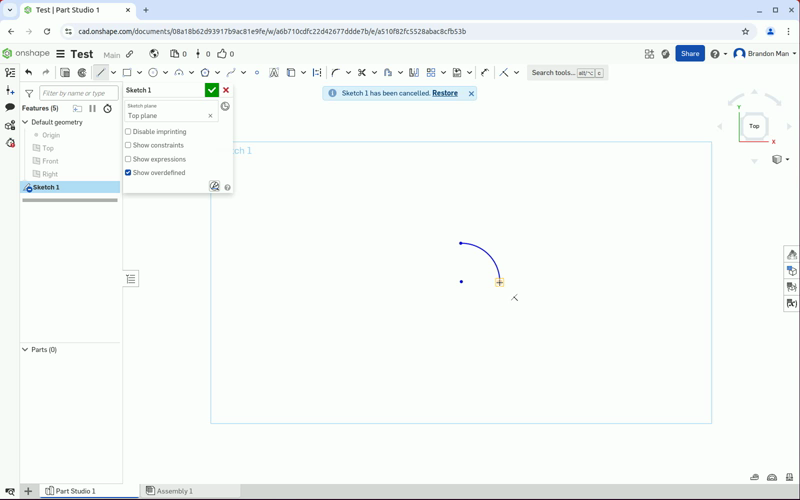
click(499, 282)
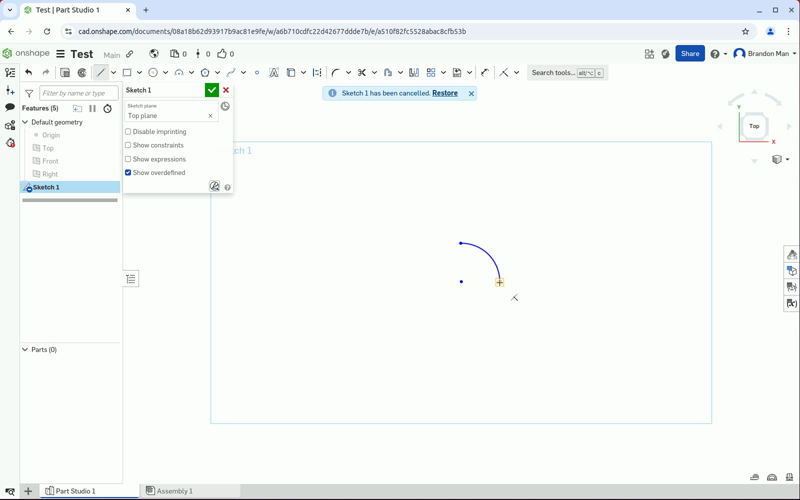
key_down(shift)
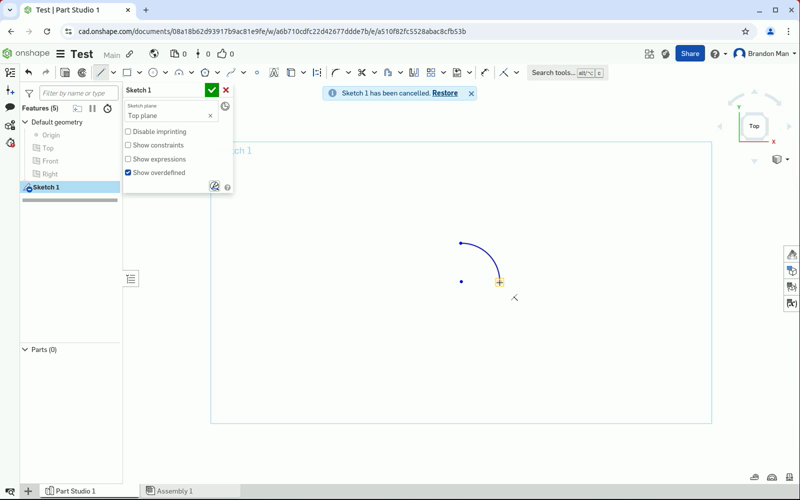
mouse_move(573, 282)
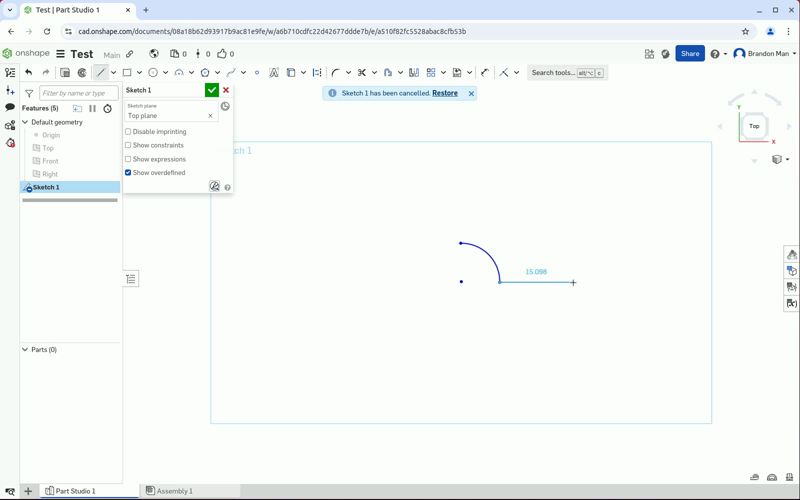
click(573, 282)
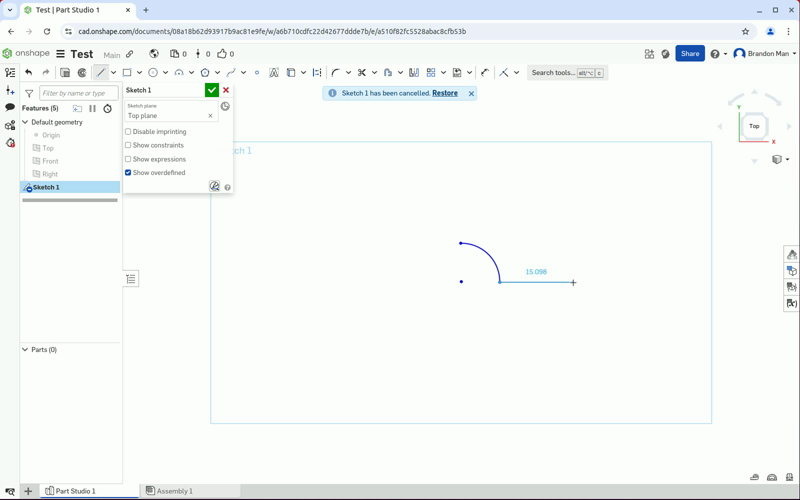
key_up(shift)
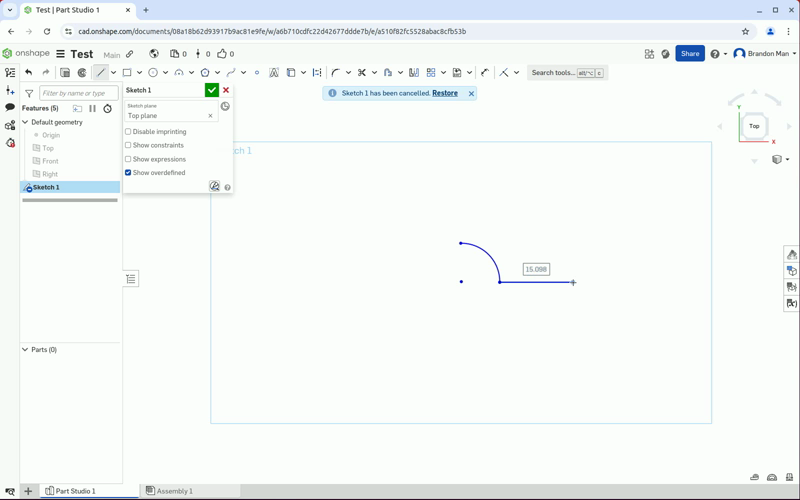
key(esc)
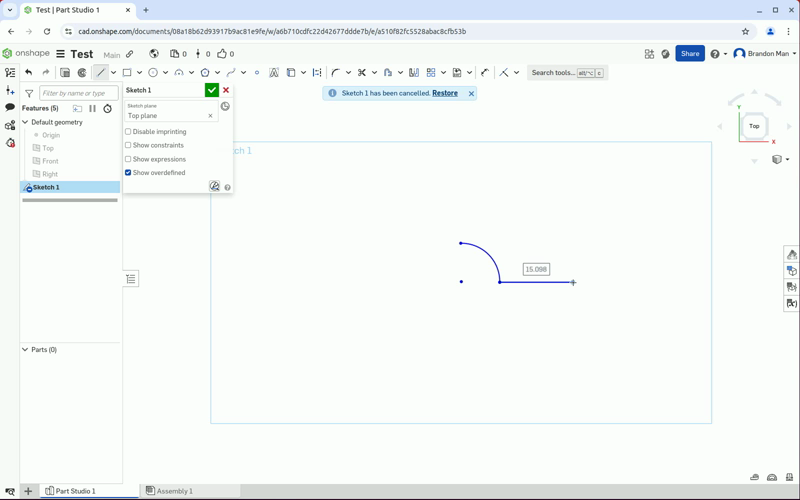
key(a)
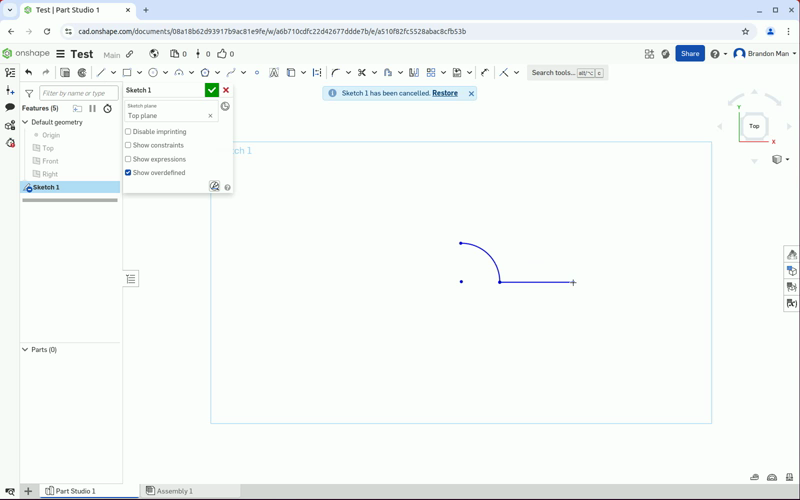
mouse_move(573, 282)
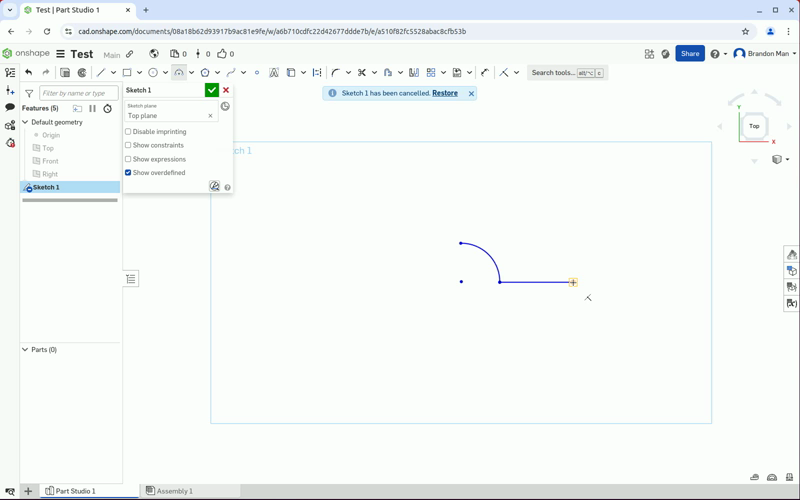
click(573, 282)
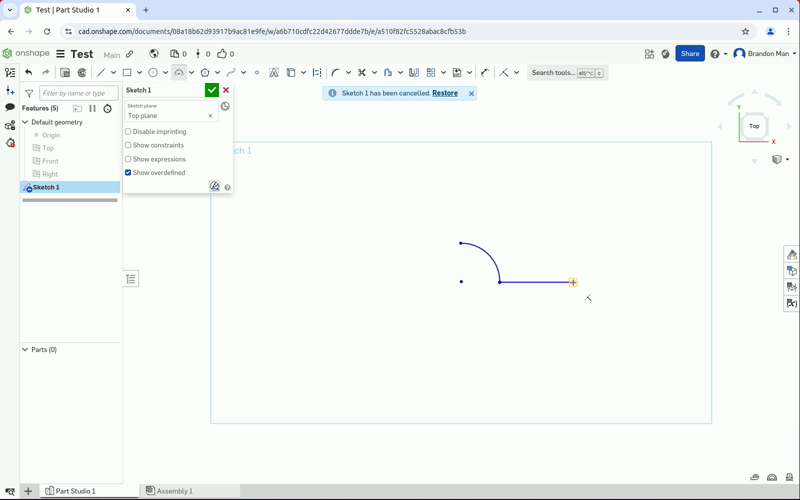
key_down(shift)
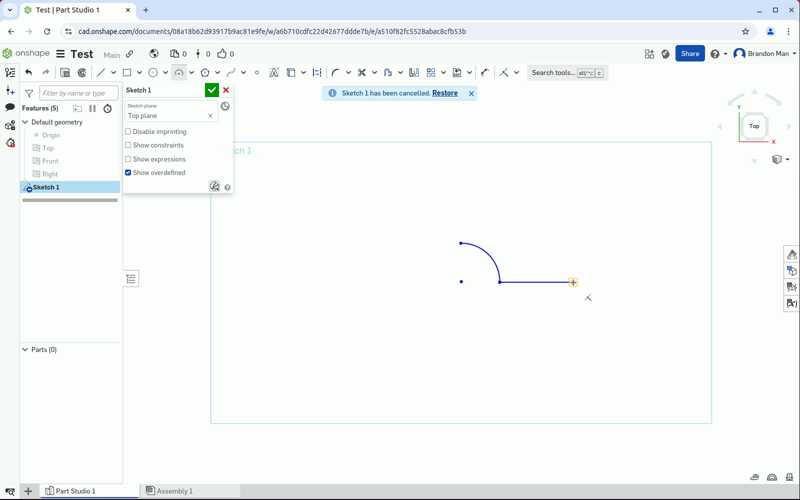
mouse_move(460, 169)
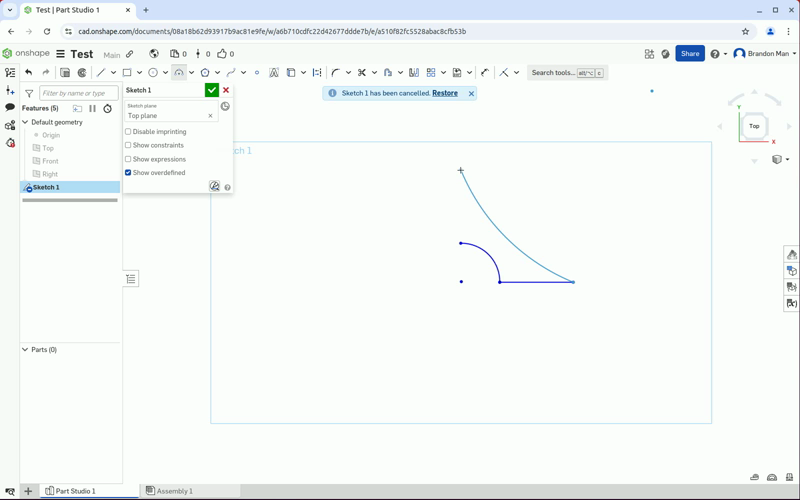
click(460, 169)
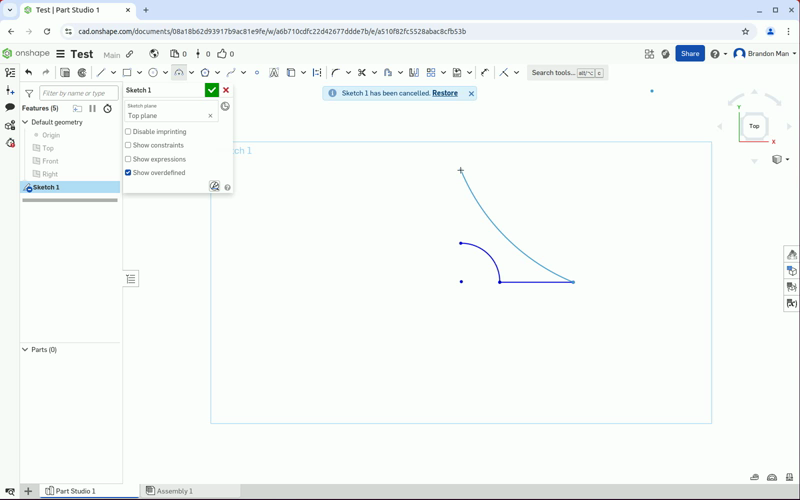
mouse_move(540, 202)
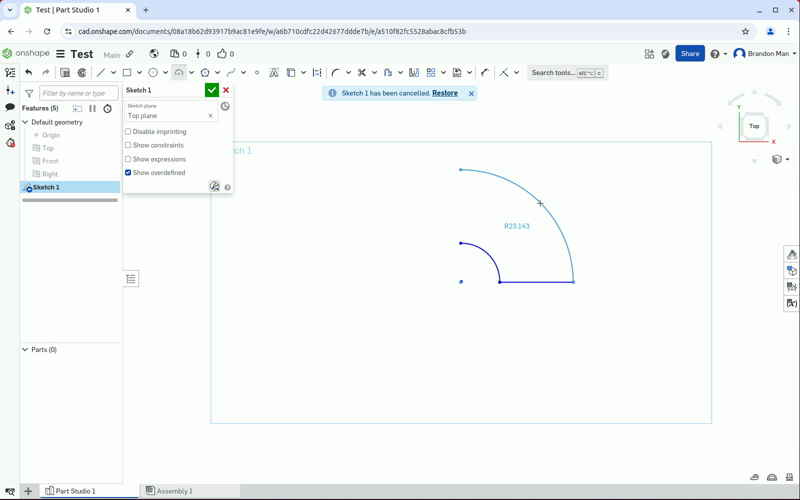
click(540, 202)
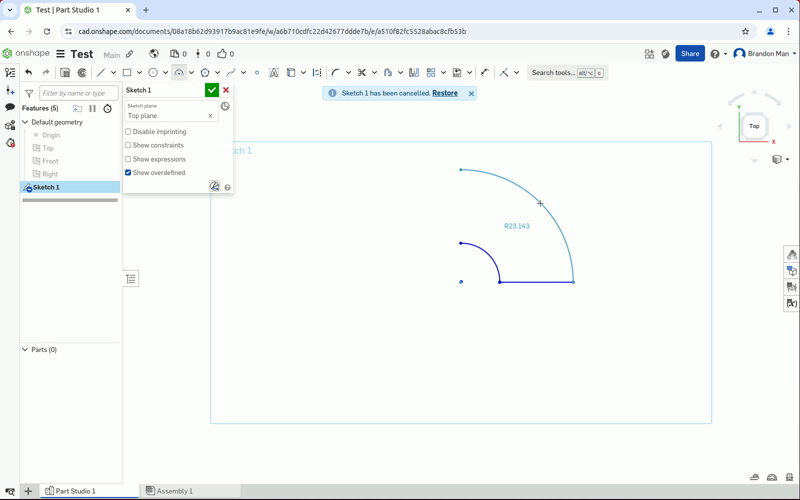
key_up(shift)
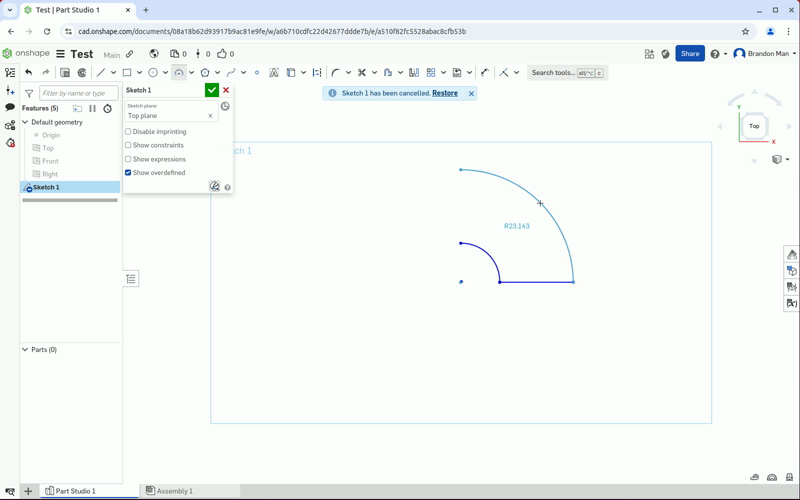
key(esc)
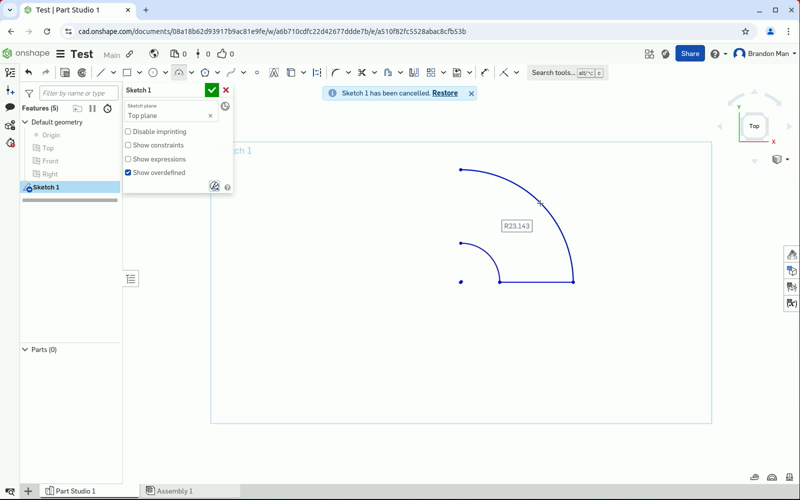
key(l)
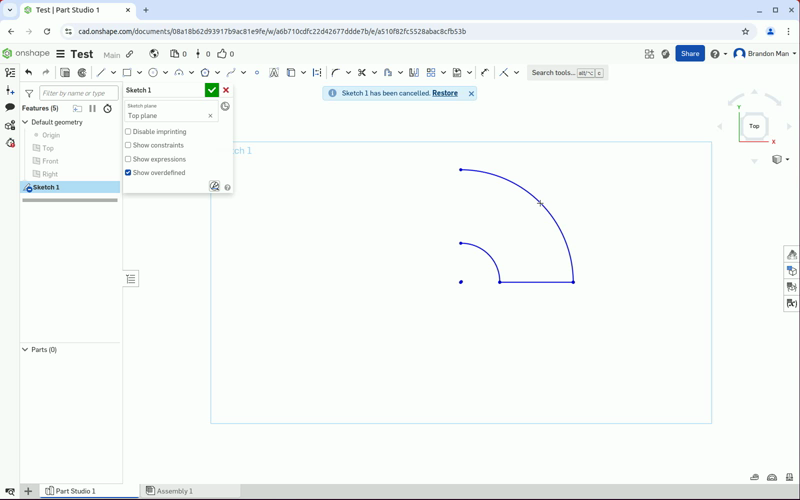
mouse_move(460, 169)
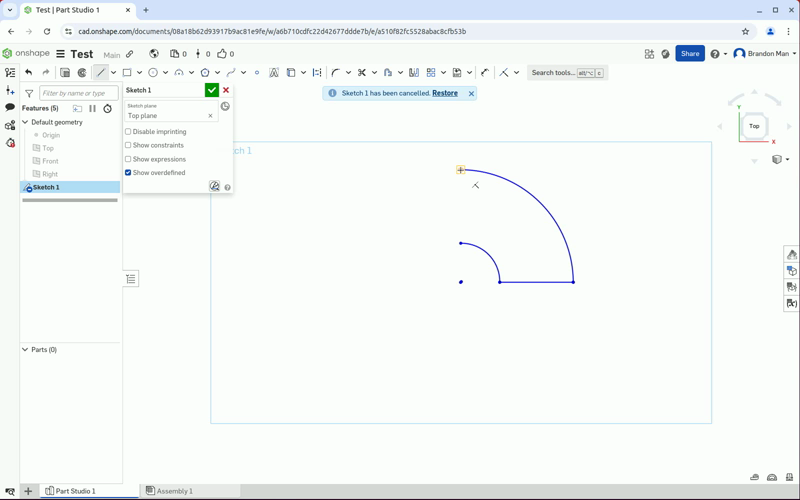
click(460, 169)
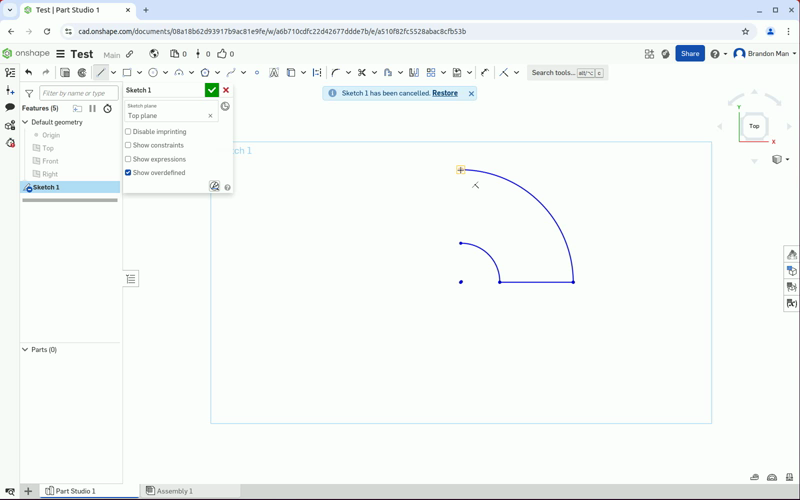
key_down(shift)
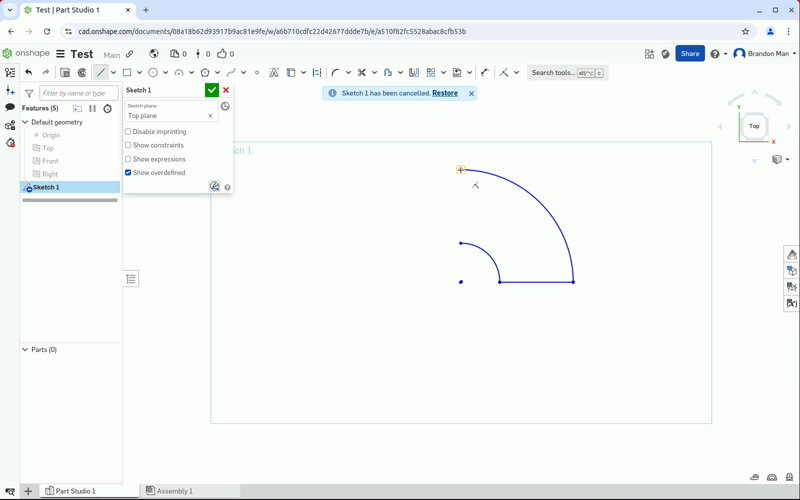
mouse_move(460, 243)
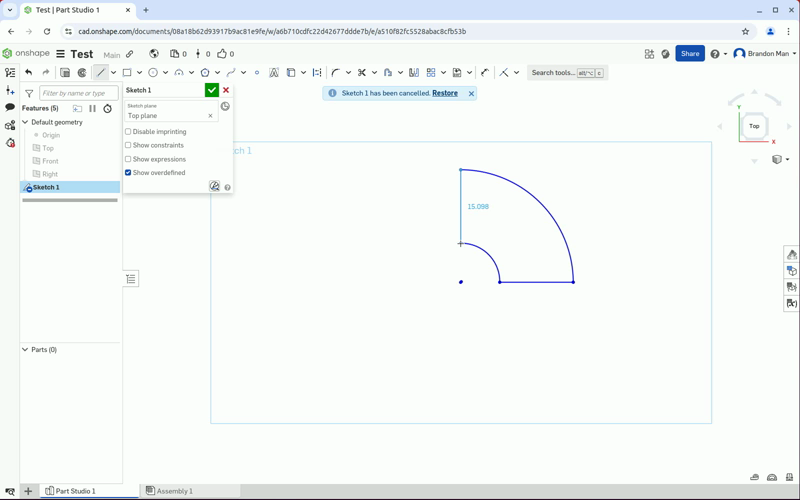
key_up(shift)
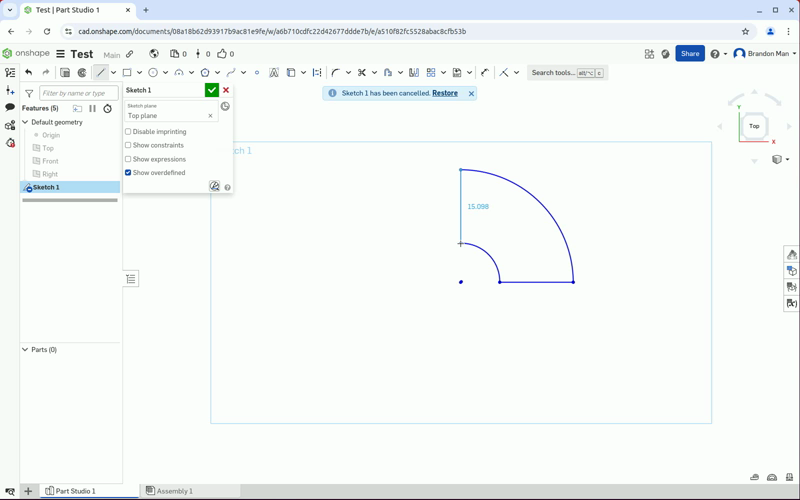
click(460, 243)
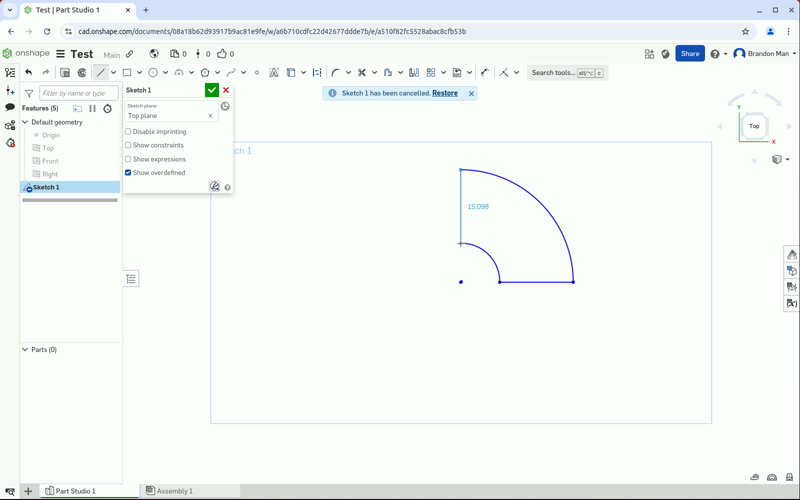
key(esc)
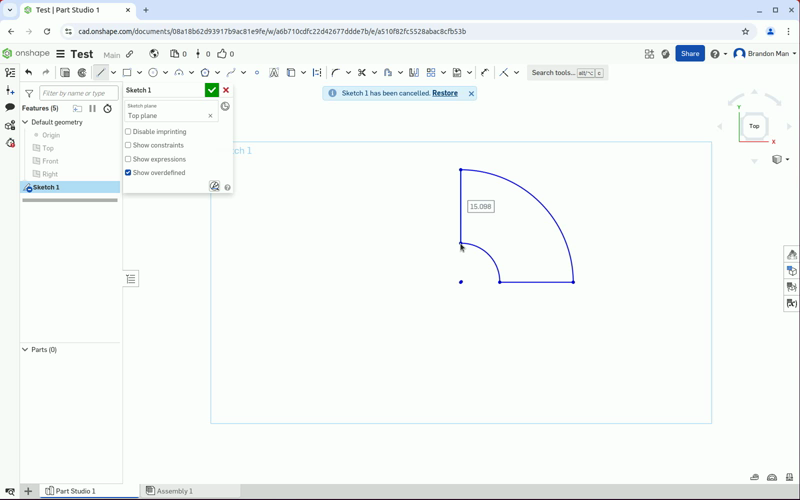
mouse_move(472, 234)
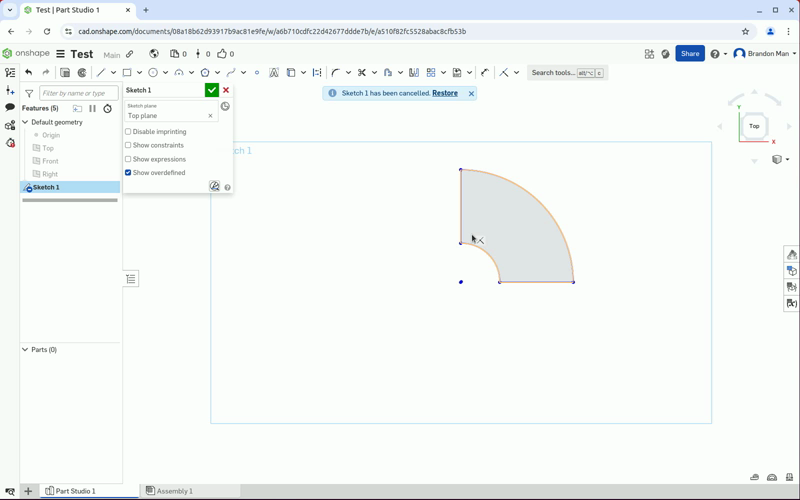
scroll(6)
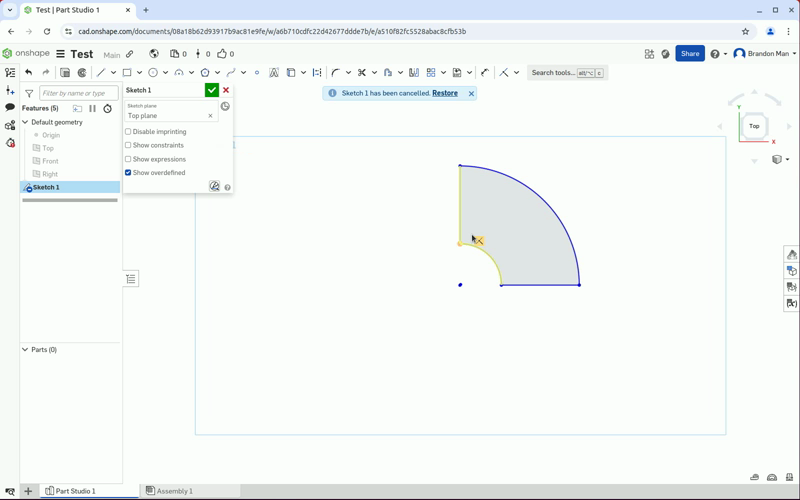
scroll(6)
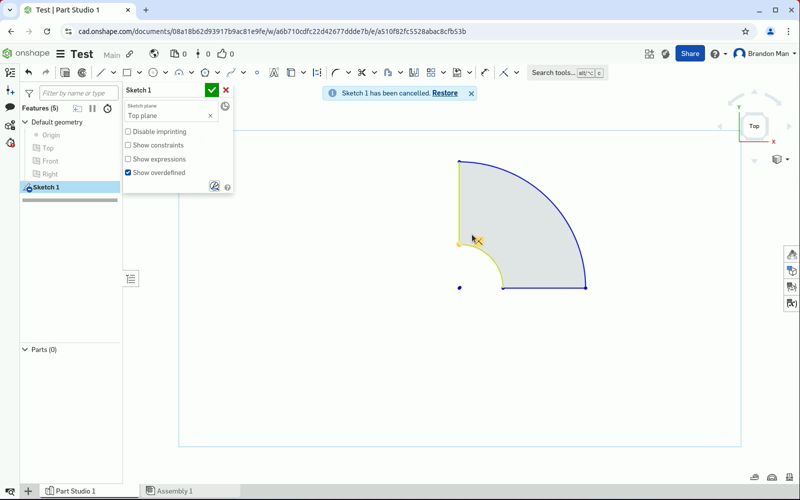
scroll(6)
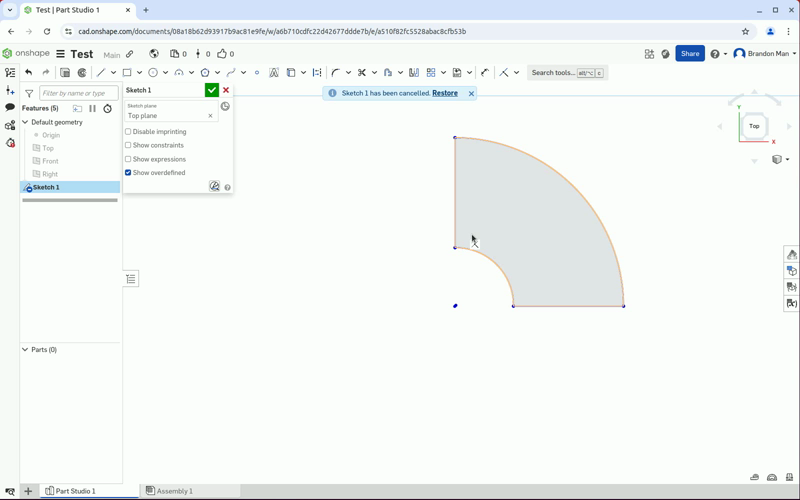
scroll(6)
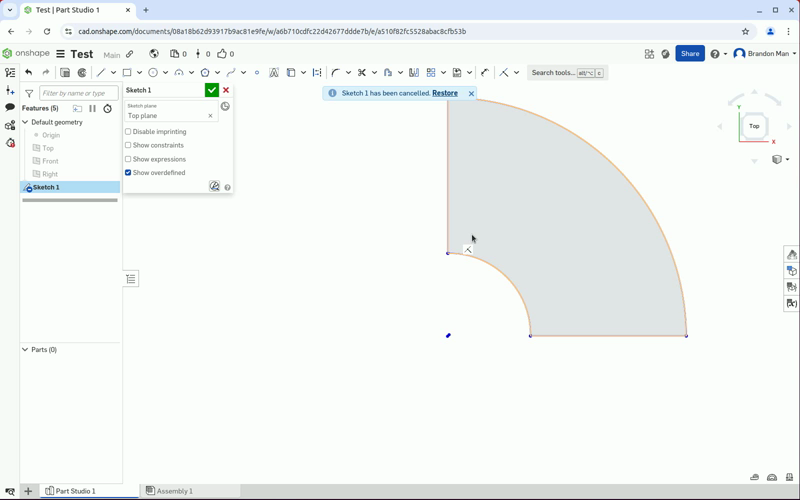
scroll(6)
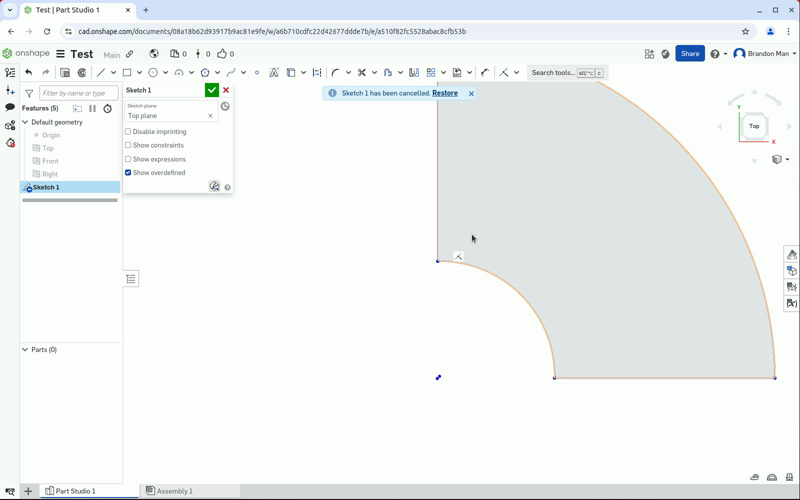
scroll(6)
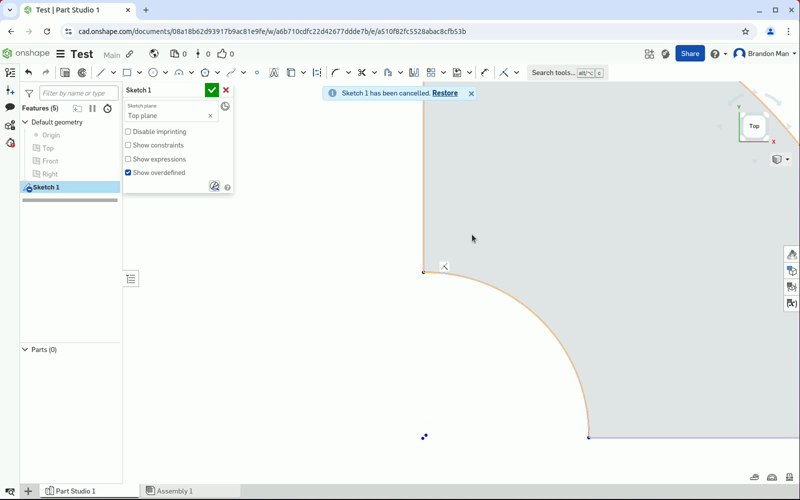
scroll(6)
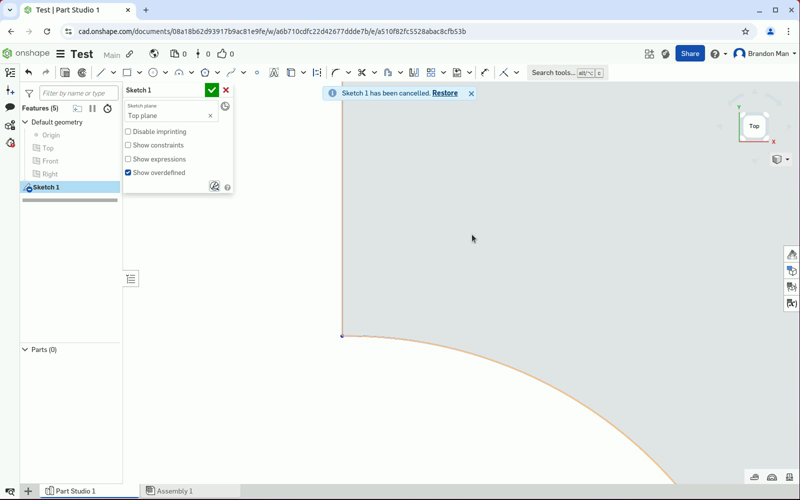
click(472, 234)
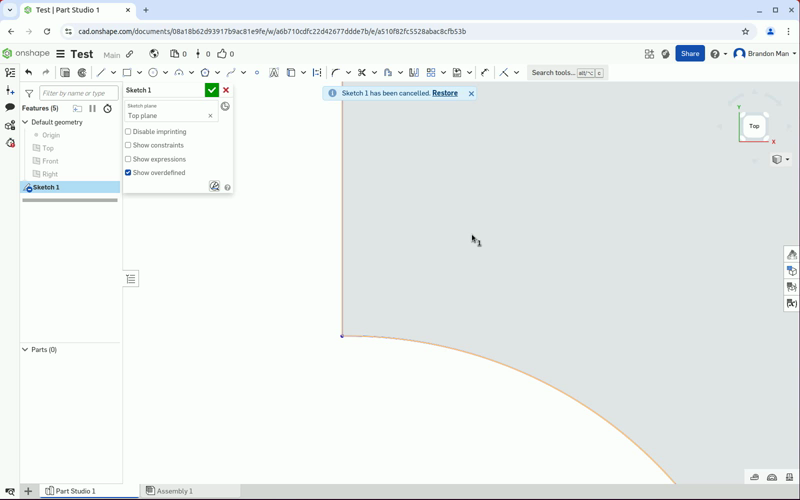
scroll(-6)
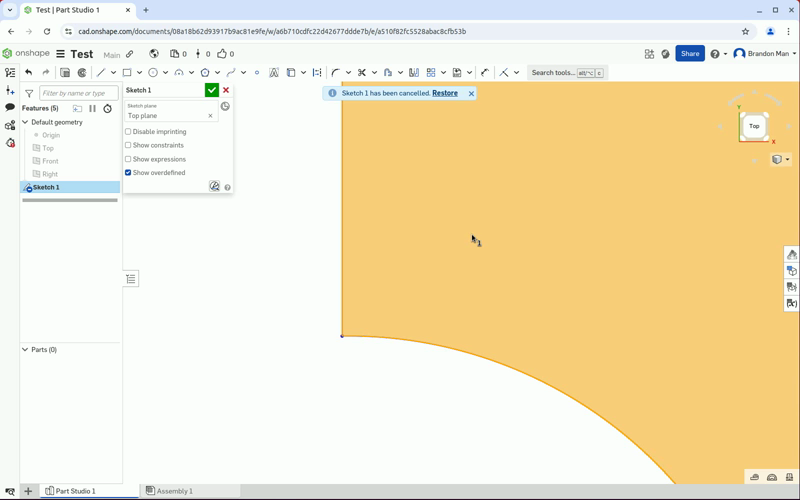
scroll(-6)
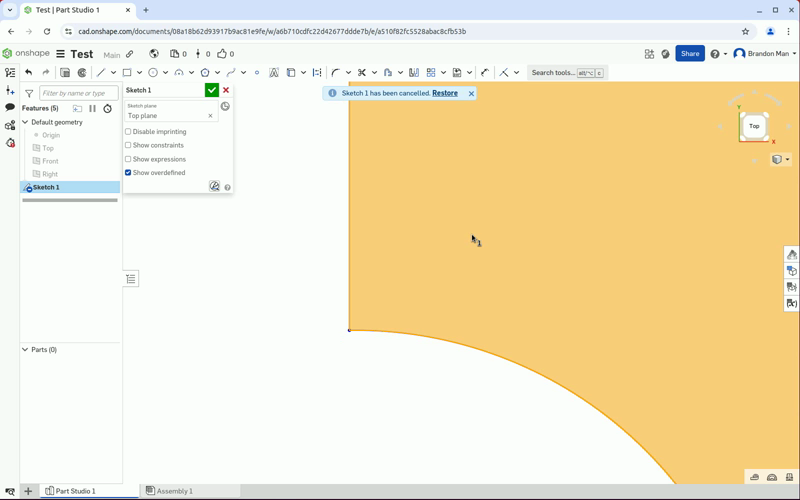
scroll(-6)
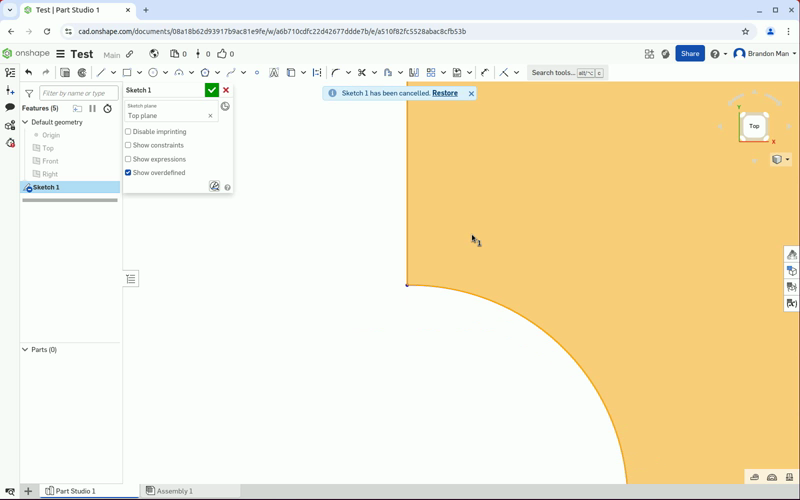
scroll(-6)
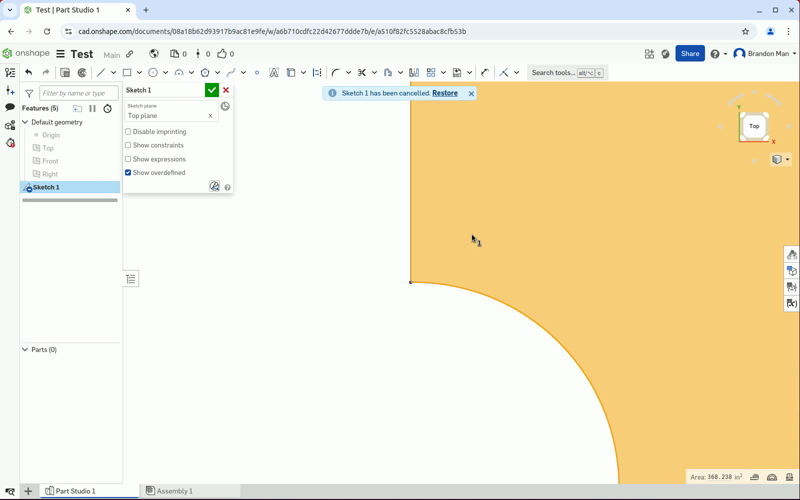
scroll(-6)
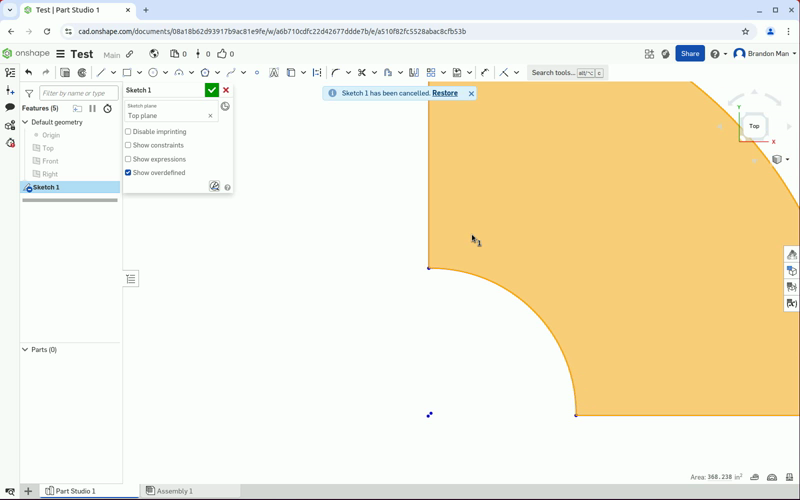
scroll(-6)
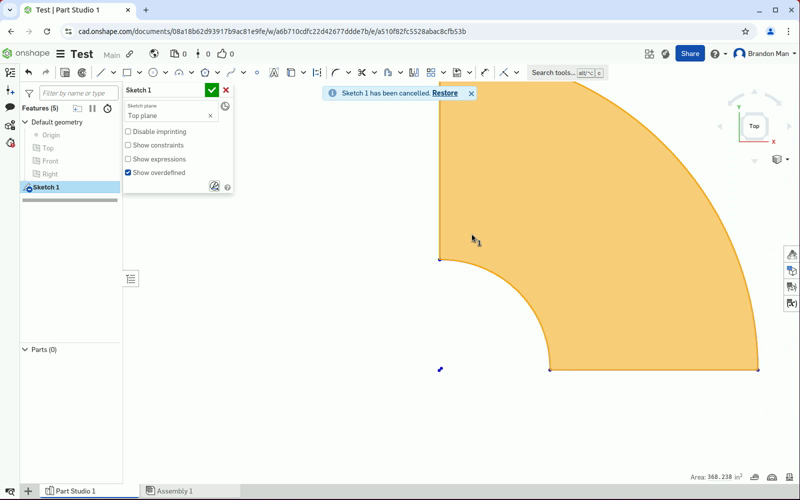
scroll(-6)
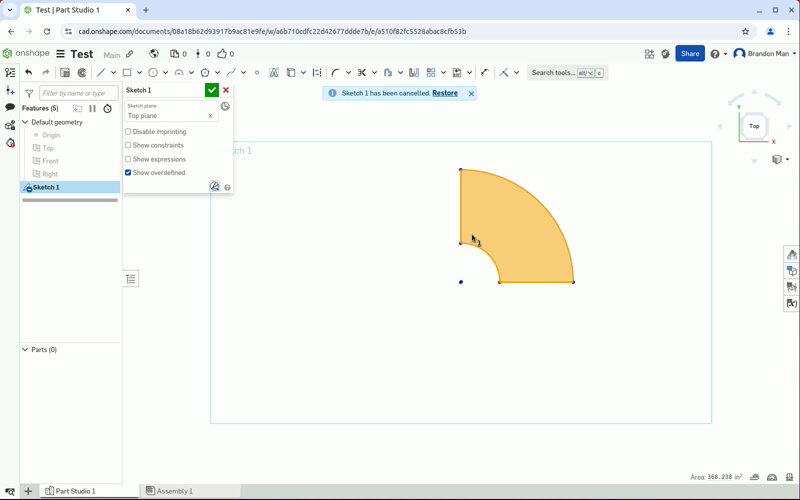
mouse_move(73, 352)
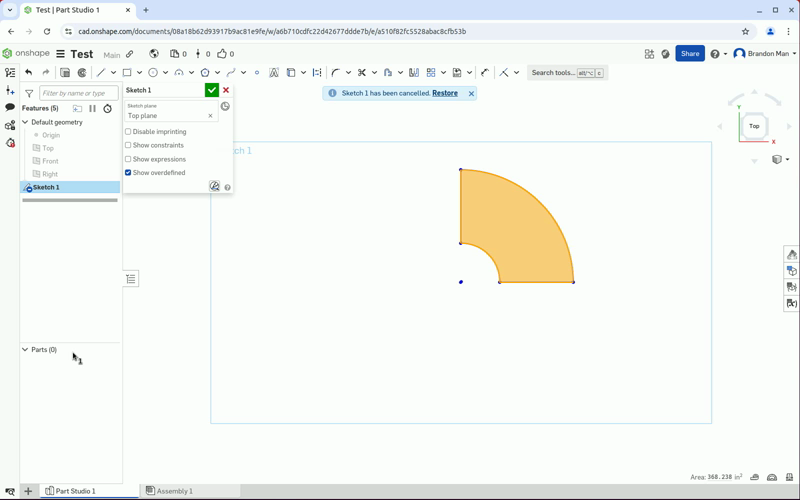
key(shift+y)
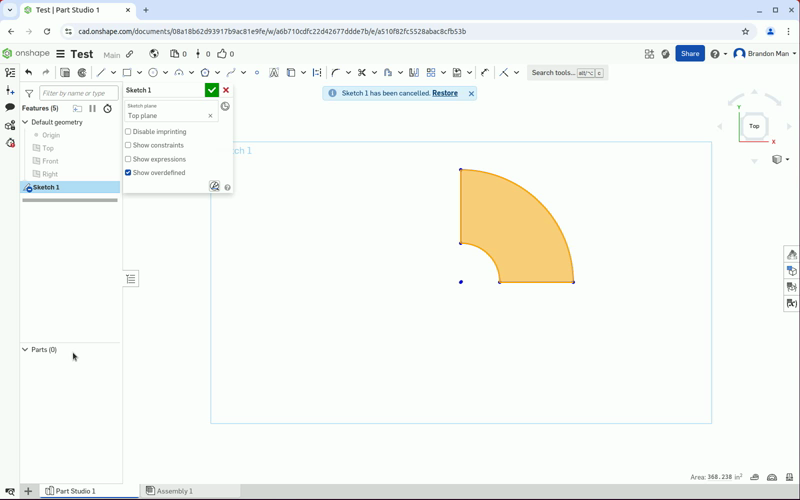
key(shift+e)
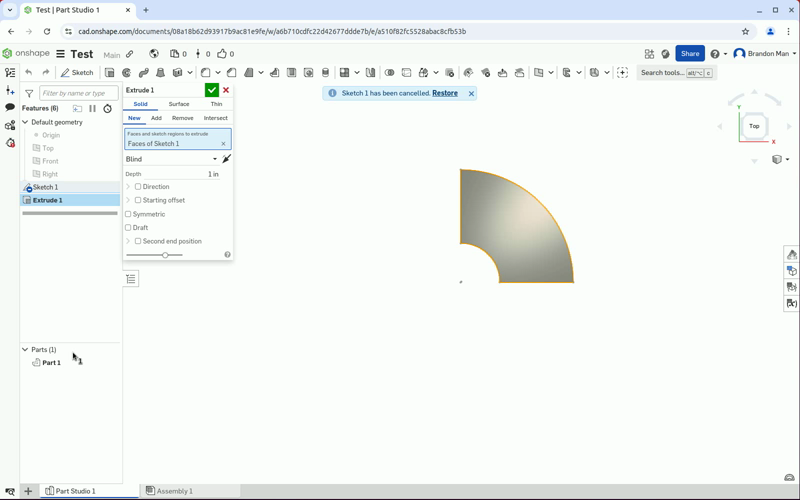
mouse_move(143, 106)
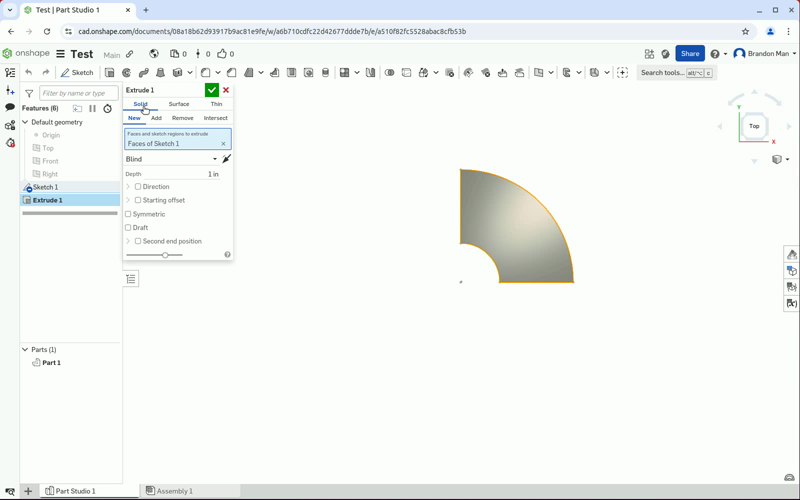
click(143, 106)
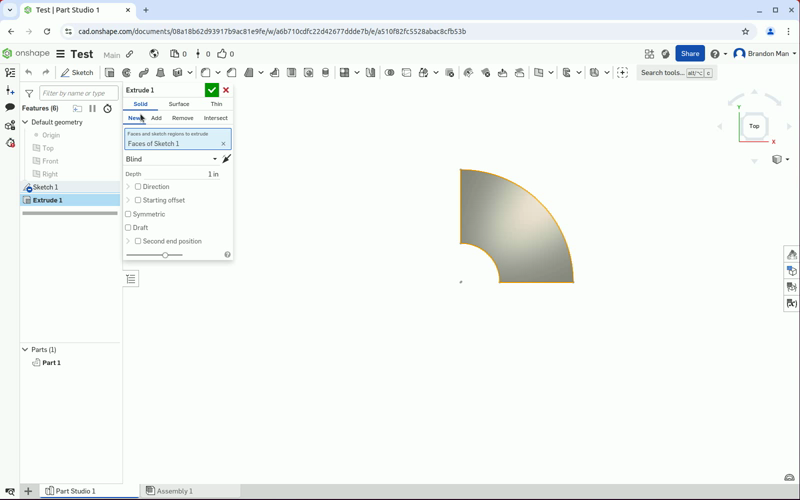
mouse_move(137, 120)
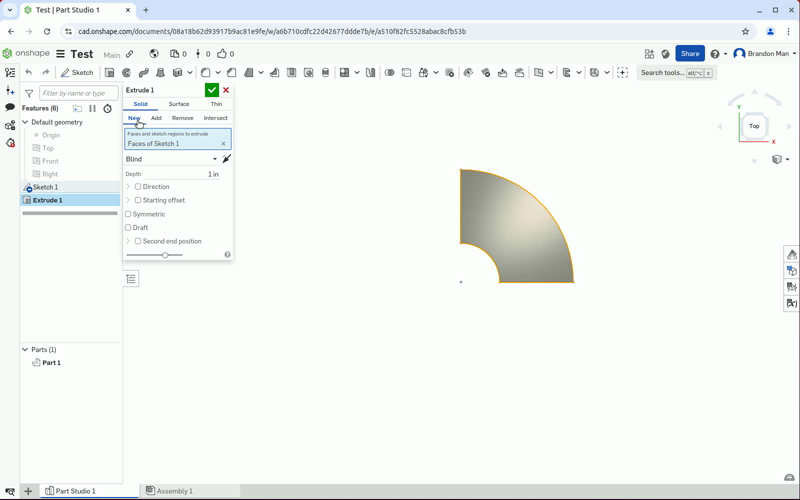
click(137, 120)
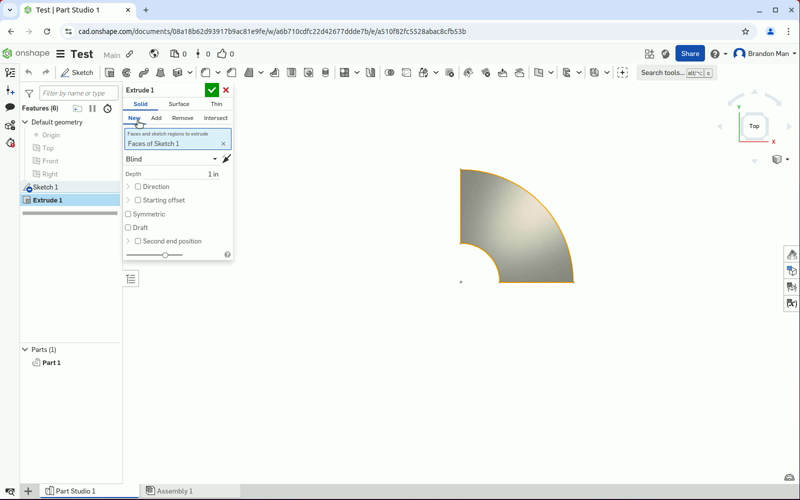
key(tab, 4)
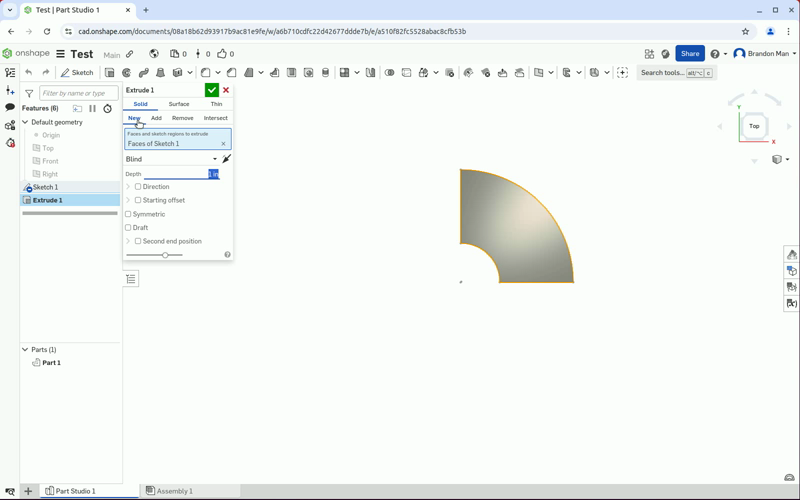
text(14.683)
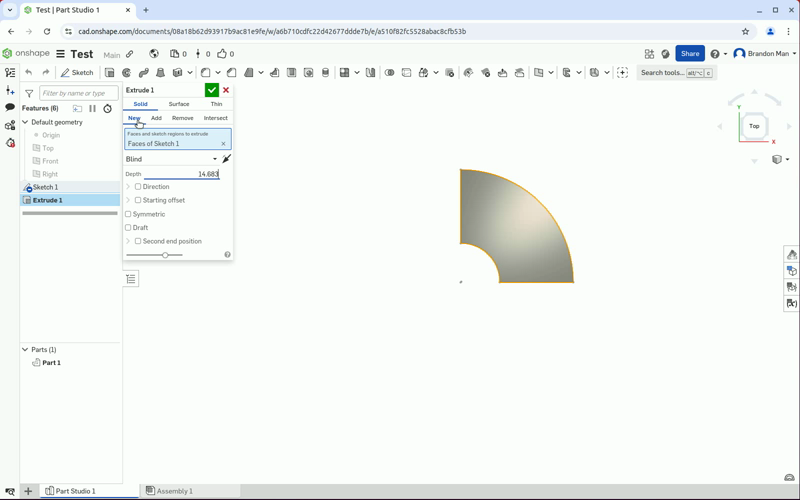
key(enter)
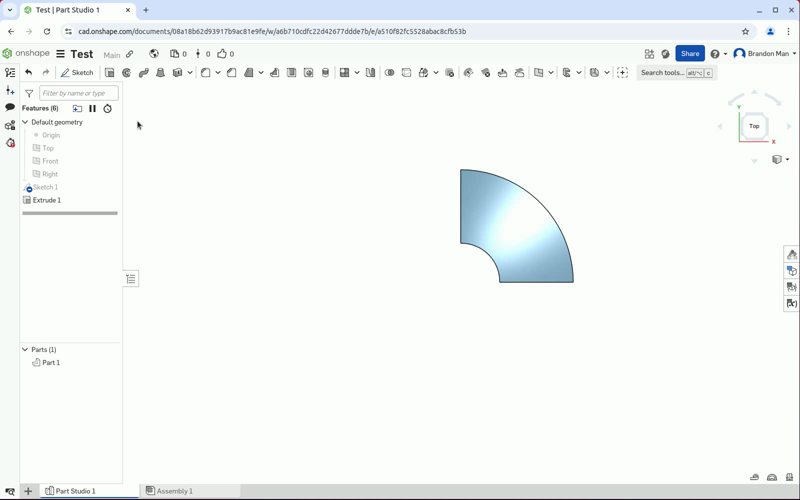
key(shift+h)
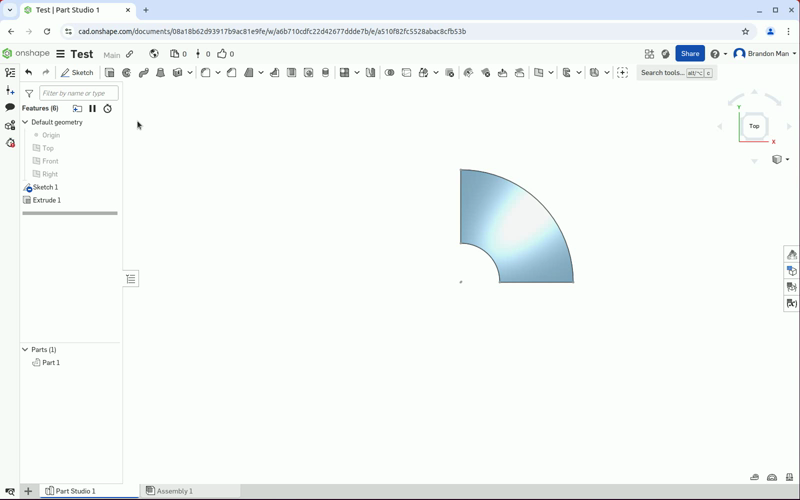
key(shift+h)
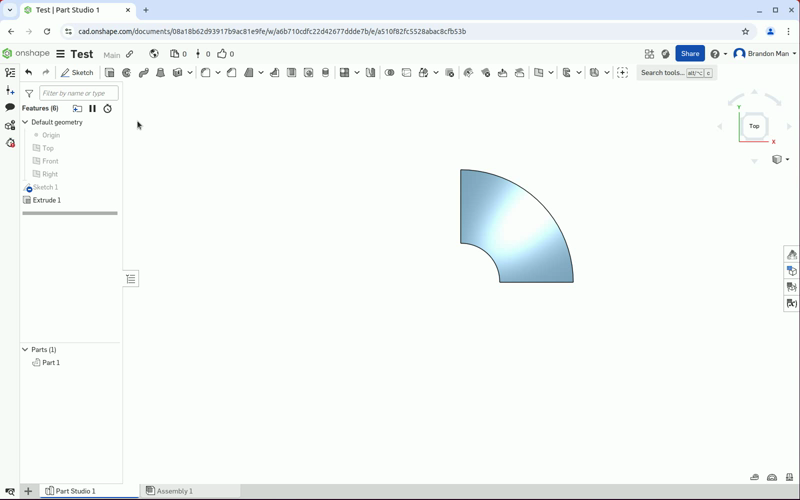
mouse_move(73, 189)
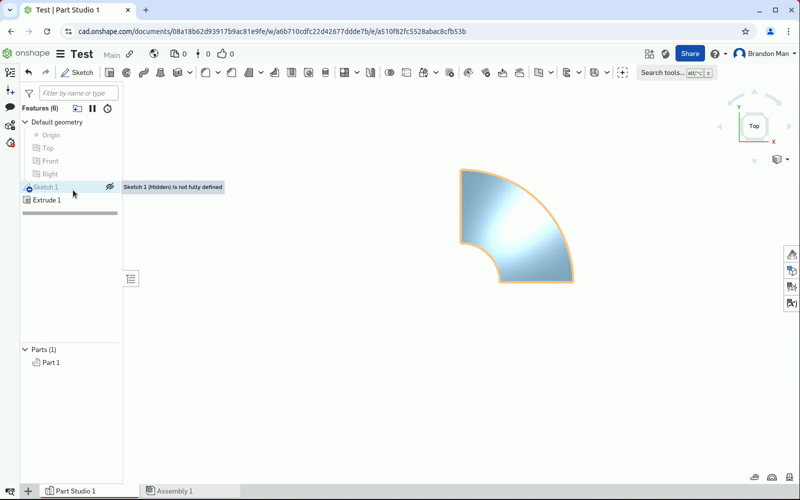
click(73, 189)
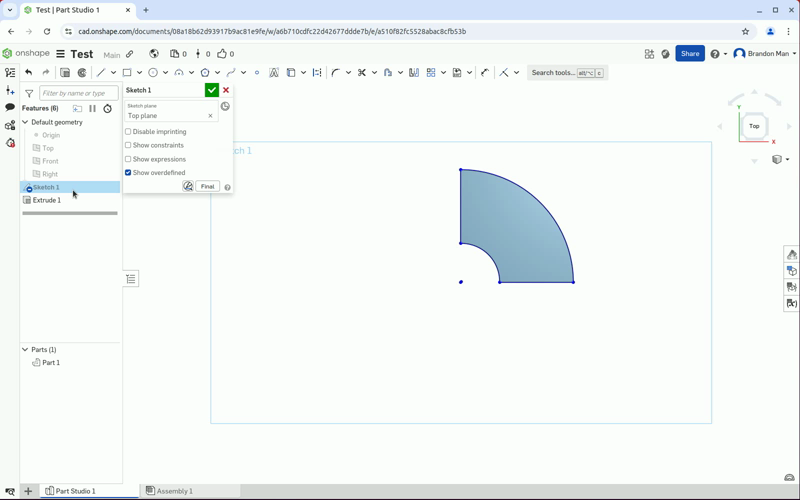
mouse_move(229, 92)
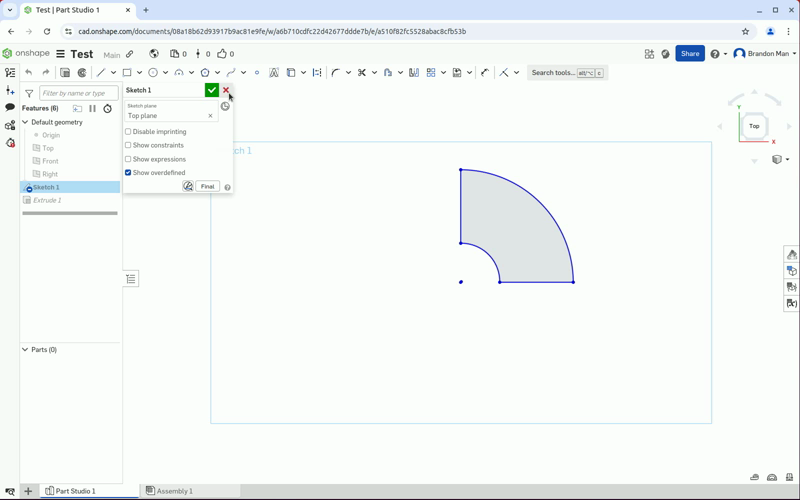
click(229, 92)
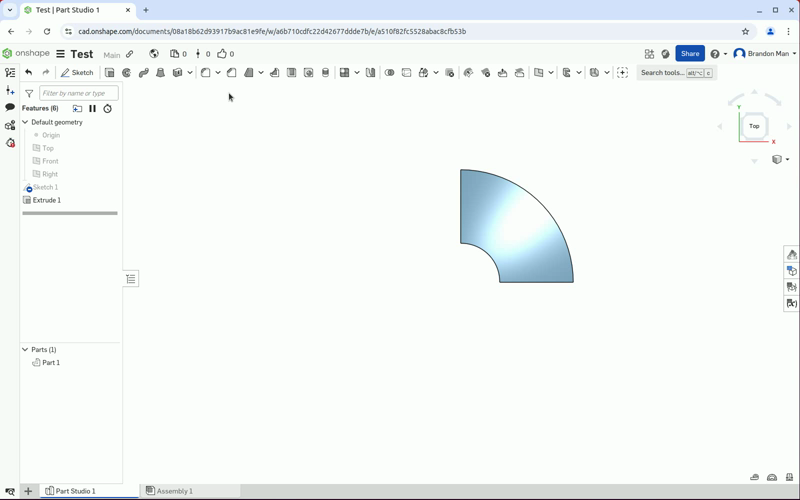
mouse_move(541, 75)
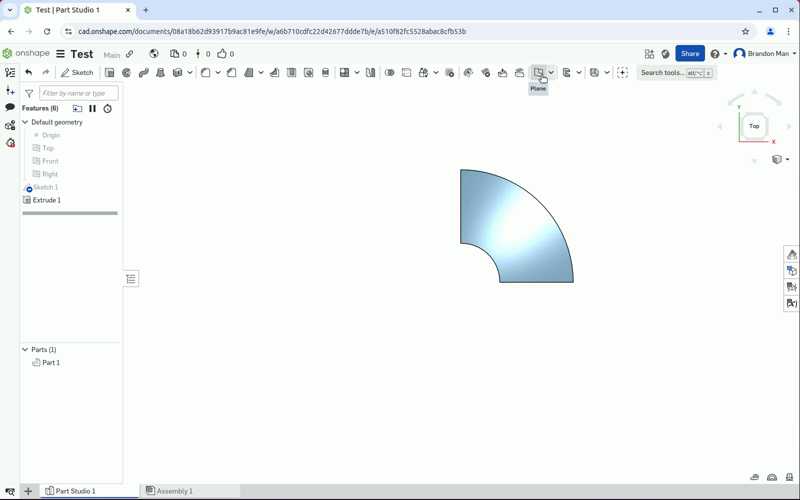
click(541, 75)
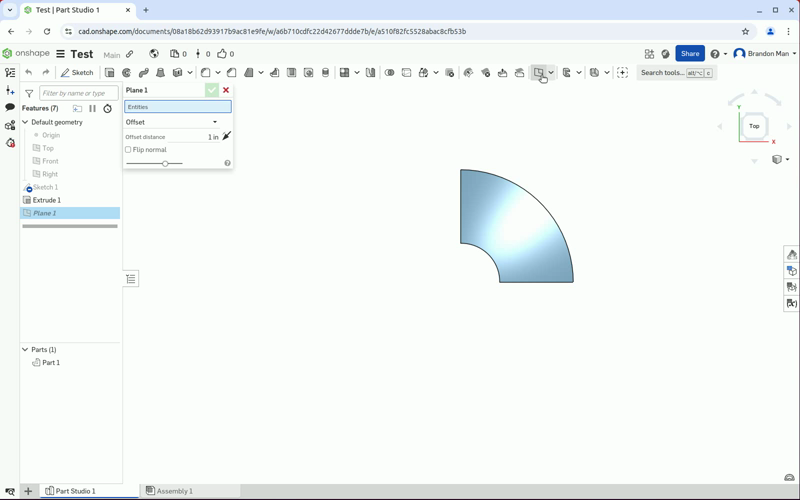
mouse_move(73, 150)
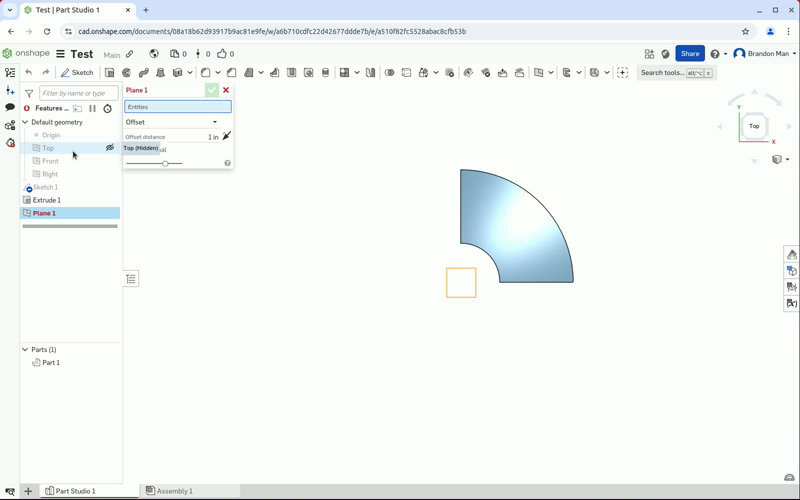
click(73, 150)
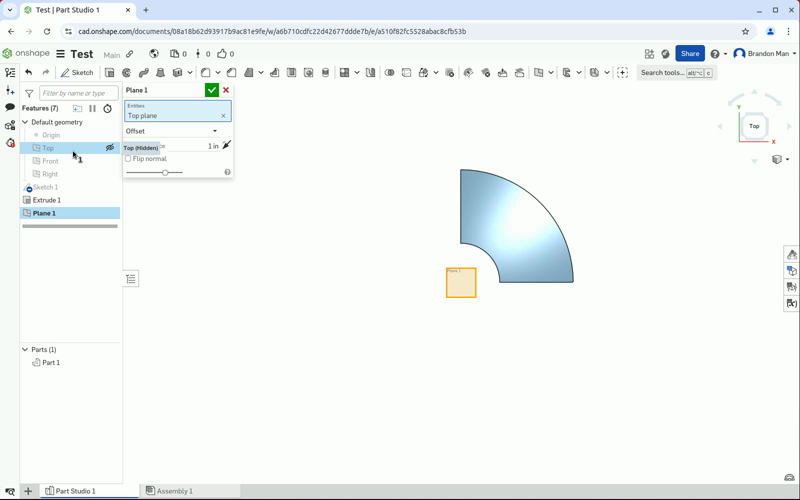
key(tab, 2)
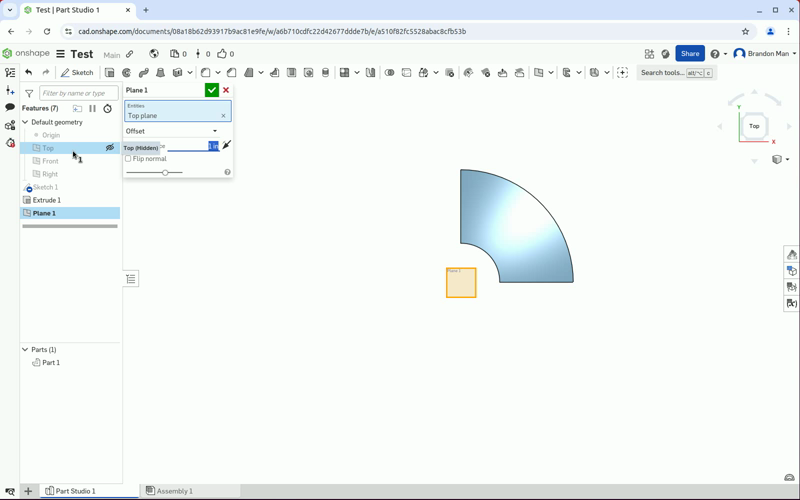
text(14.697)
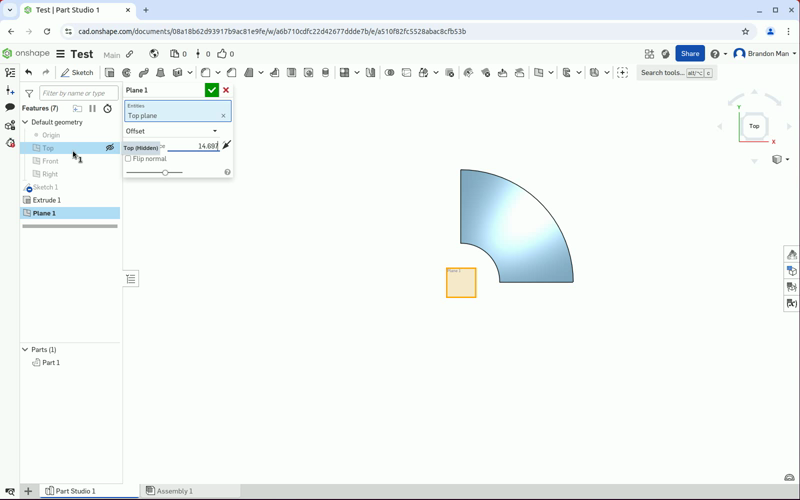
key(enter, 2)
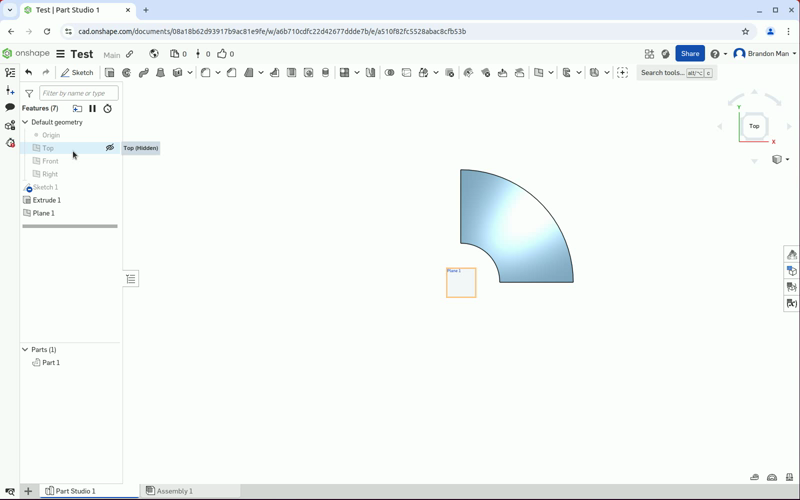
key(shift+s)
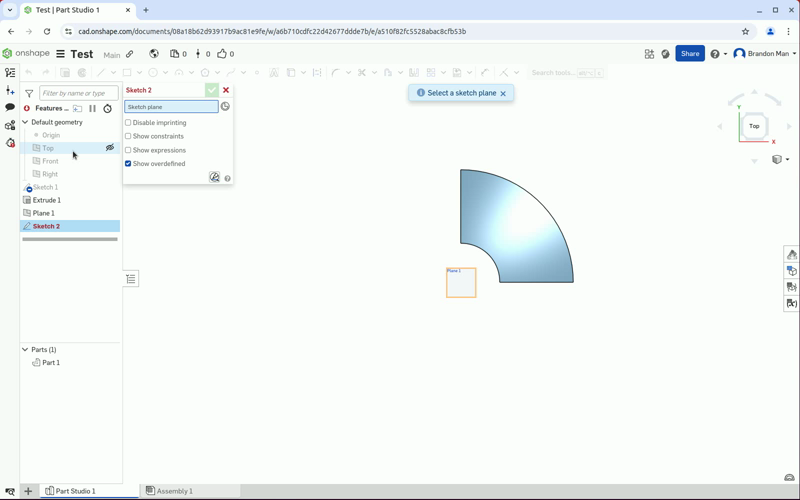
mouse_move(73, 215)
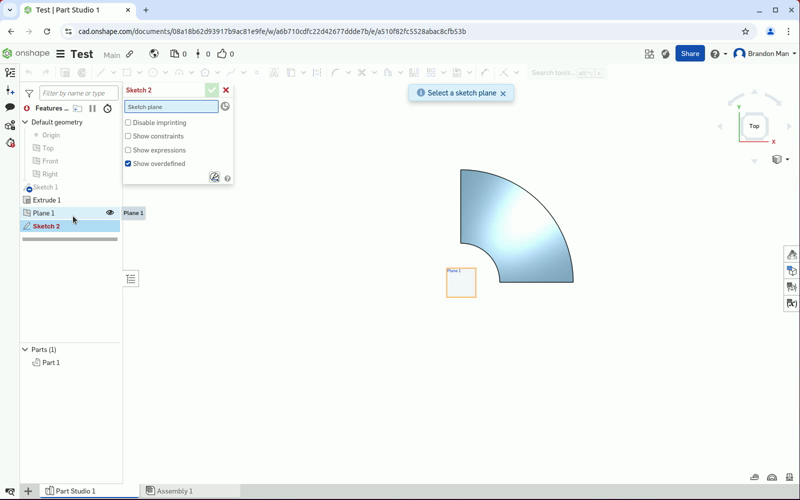
click(73, 215)
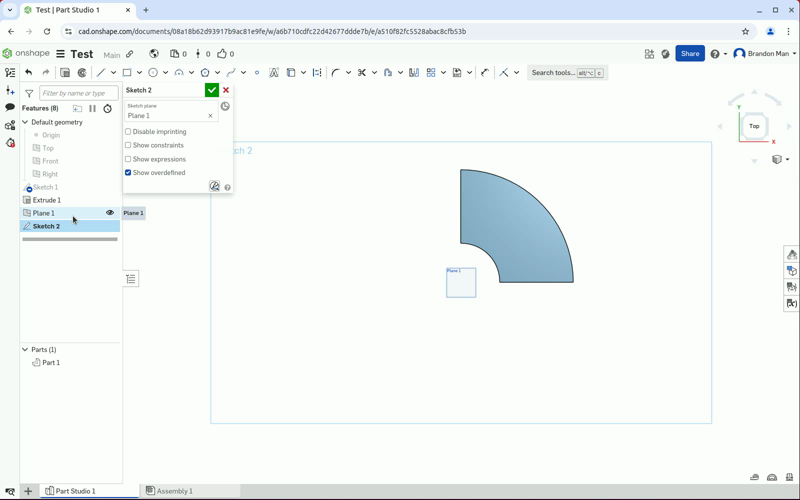
mouse_move(73, 352)
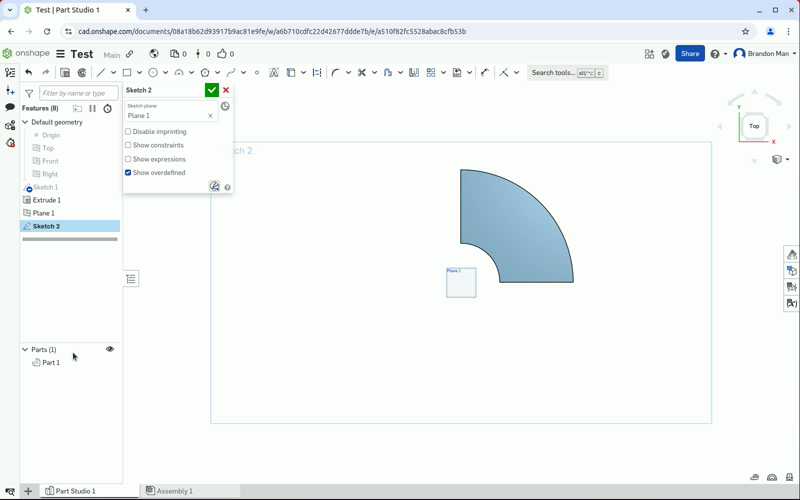
key(y)
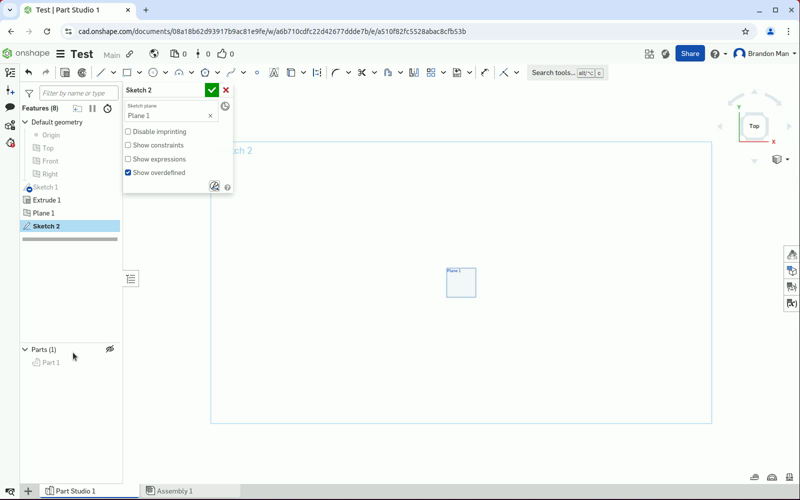
key(a)
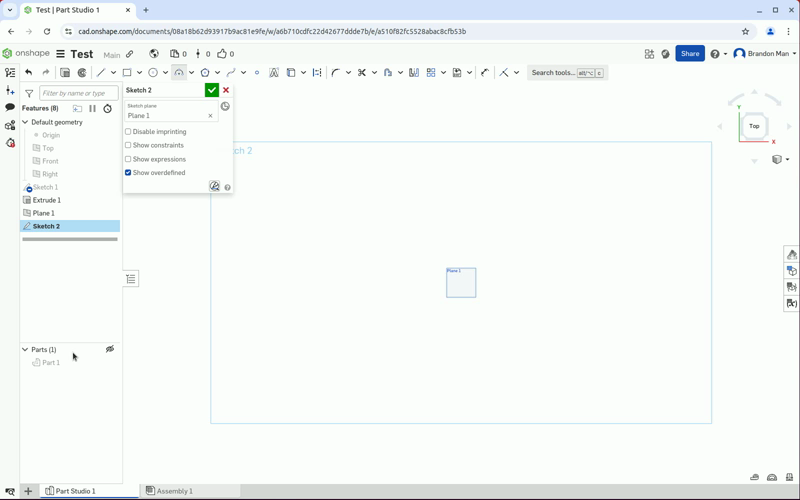
key_down(shift)
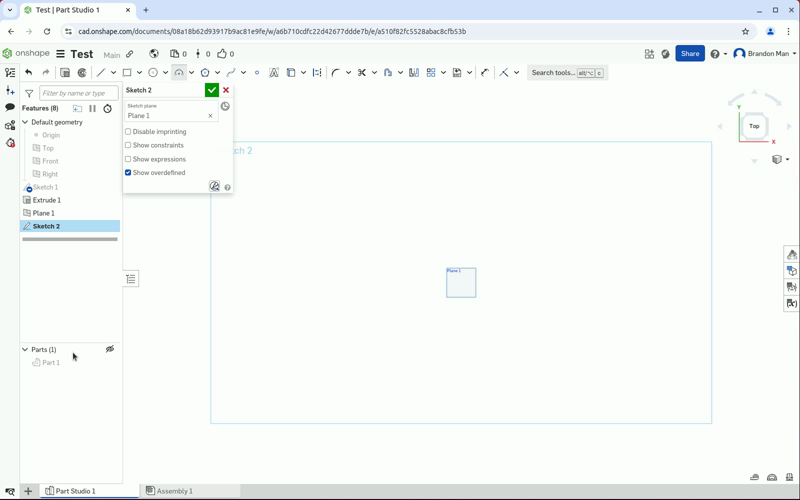
mouse_move(460, 243)
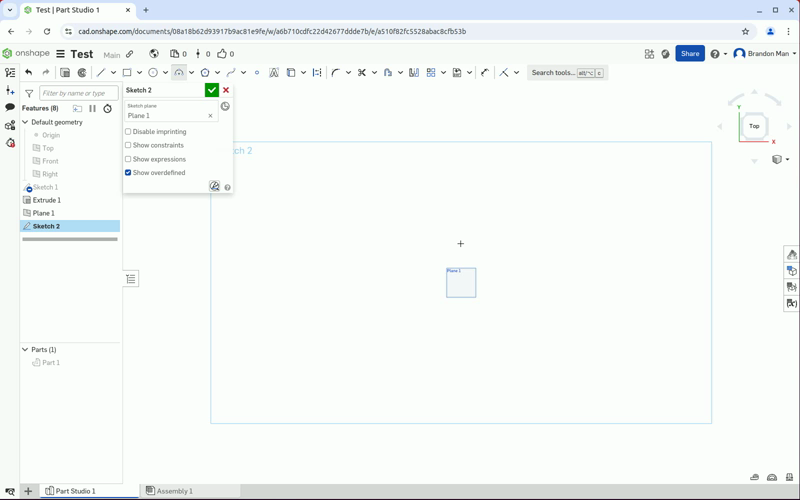
click(460, 243)
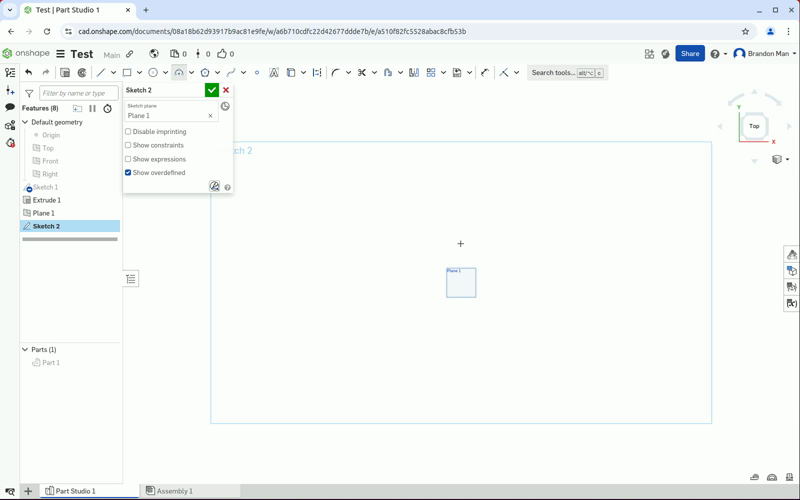
key_up(shift)
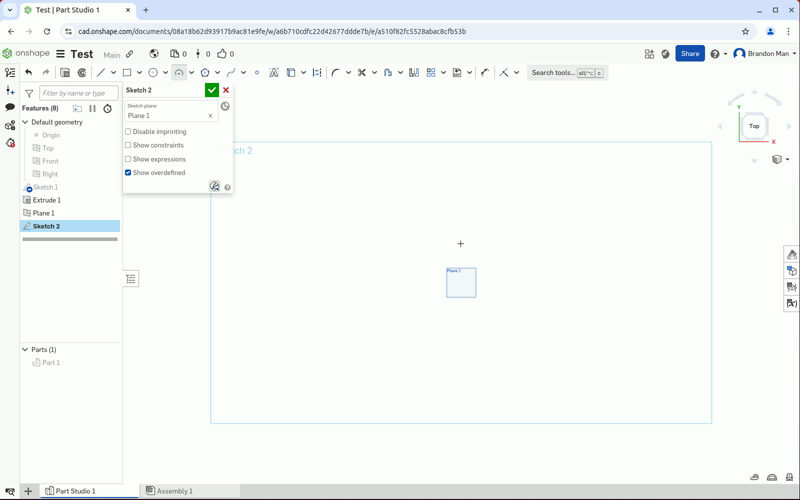
key_down(shift)
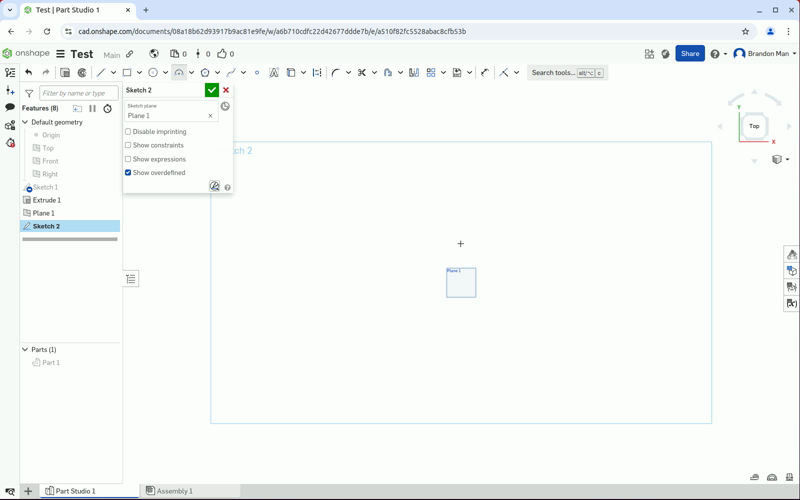
mouse_move(500, 282)
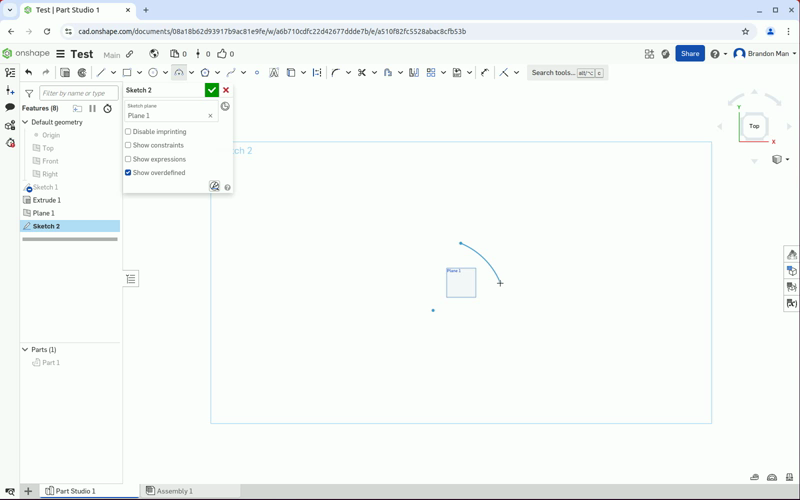
click(500, 282)
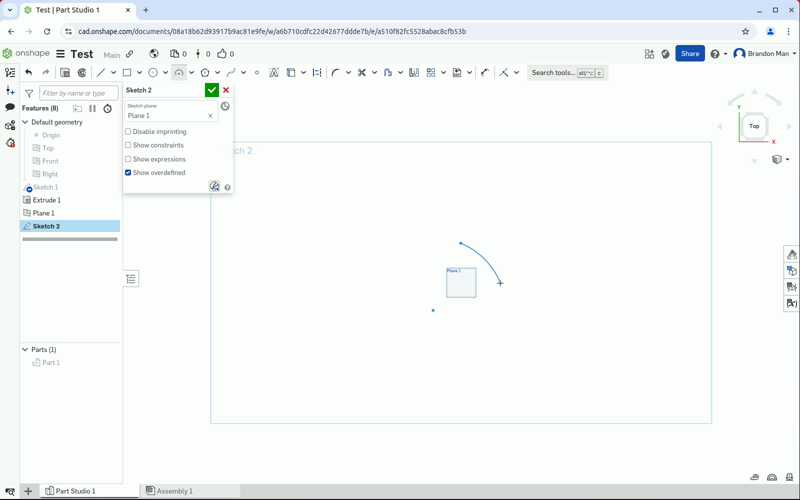
mouse_move(488, 254)
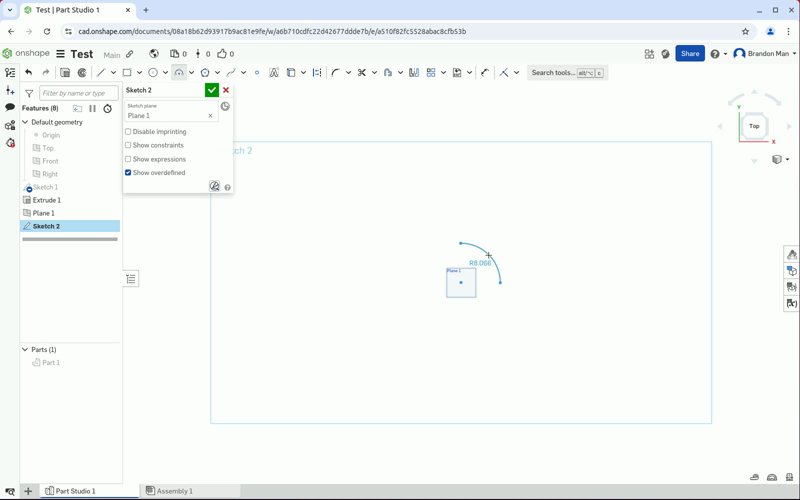
click(488, 254)
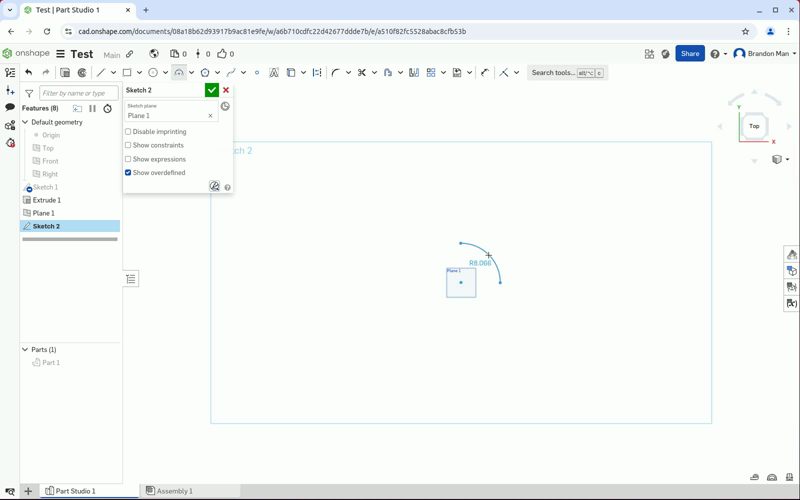
key_up(shift)
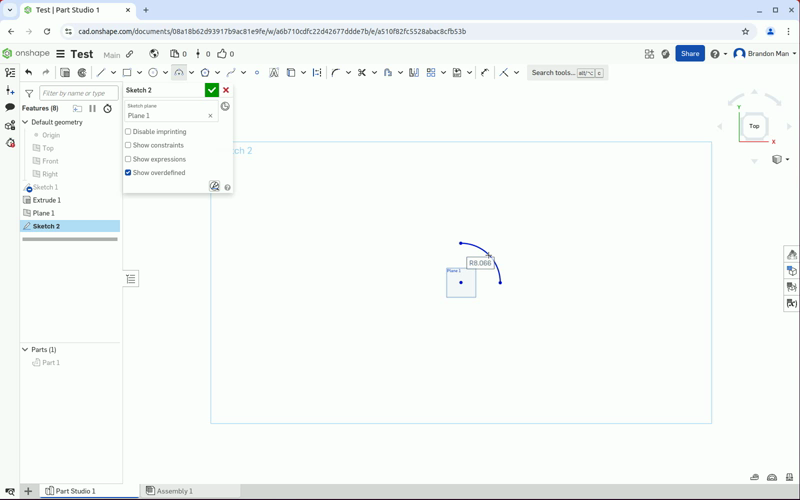
key(esc)
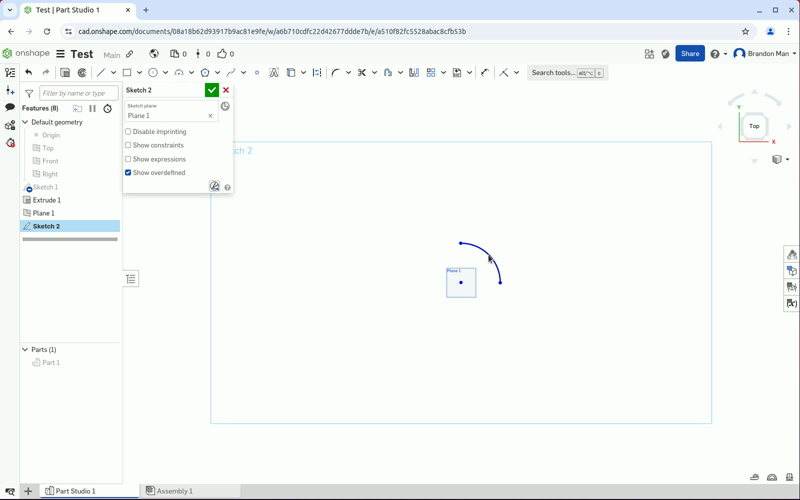
key(l)
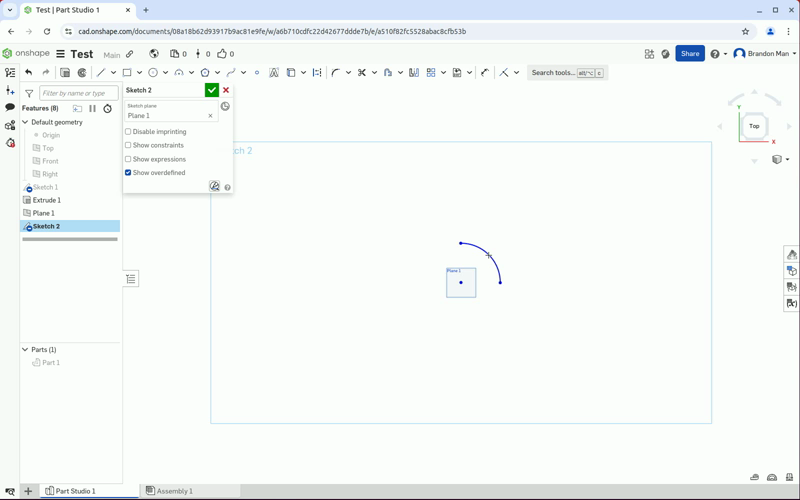
mouse_move(500, 282)
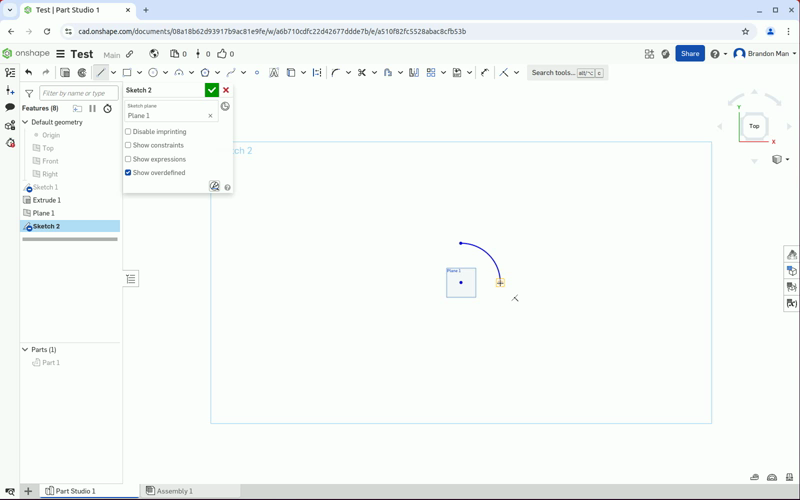
click(500, 282)
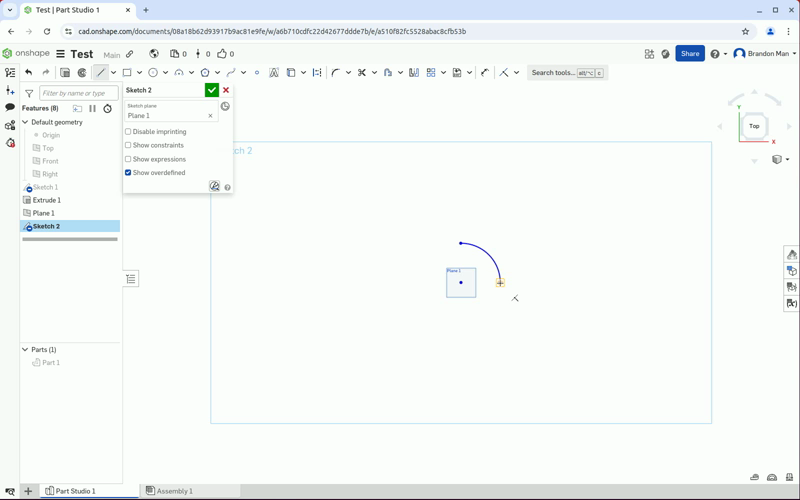
key_down(shift)
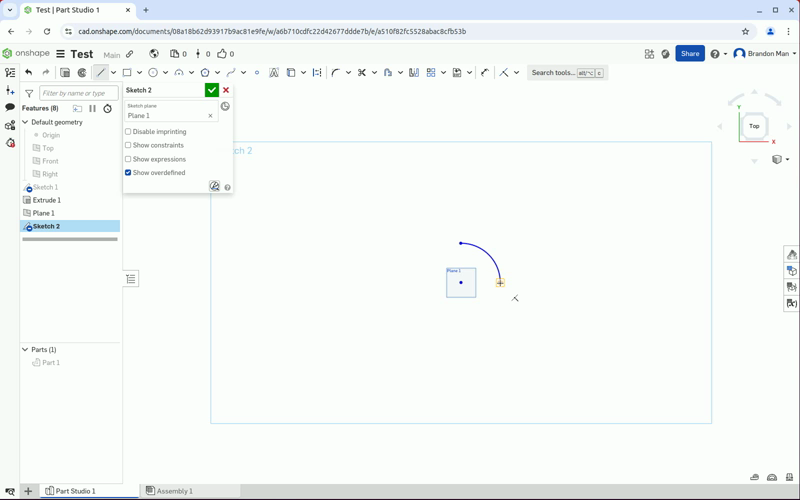
mouse_move(530, 282)
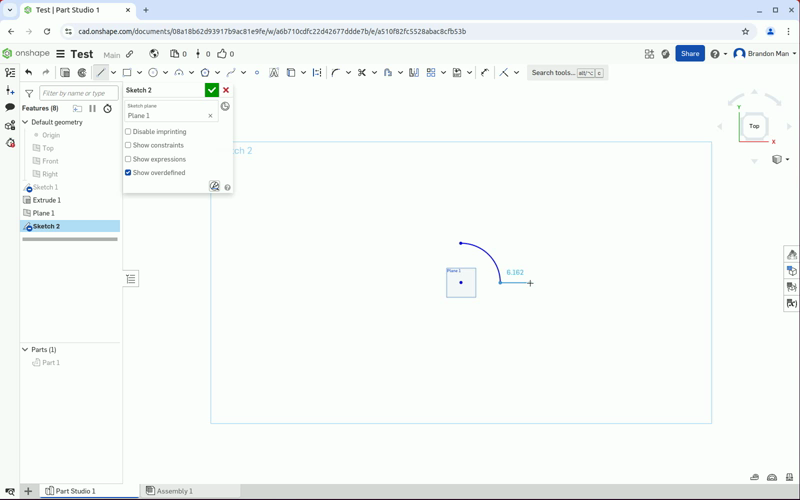
mouse_move(554, 282)
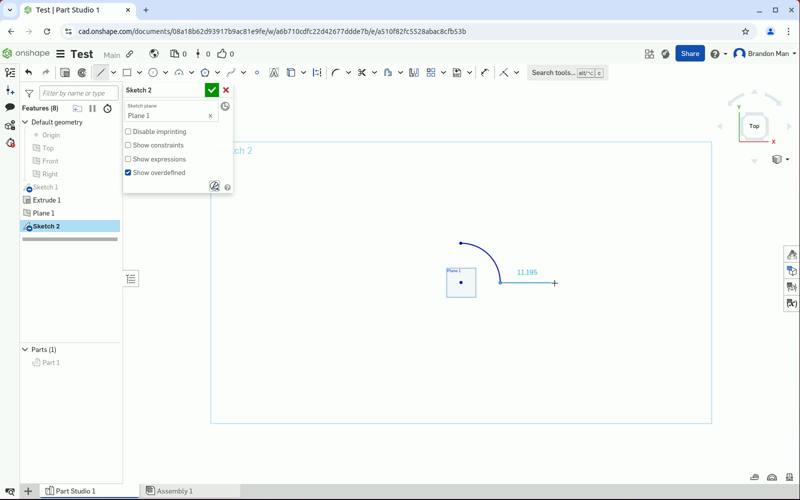
click(554, 282)
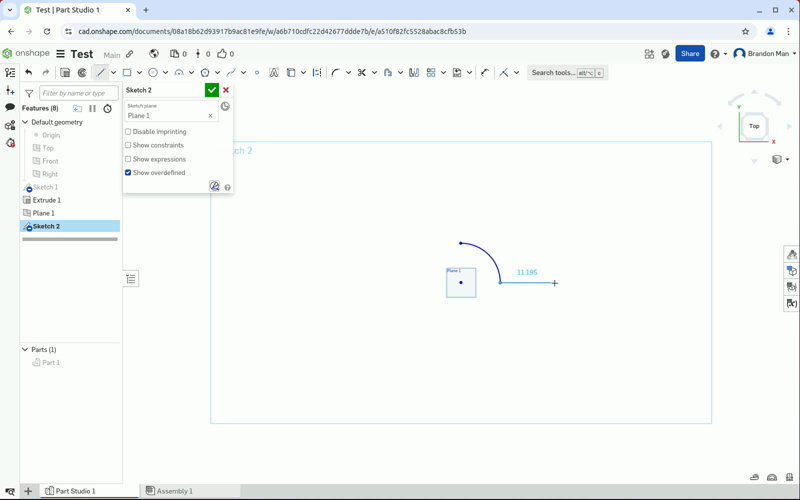
key_up(shift)
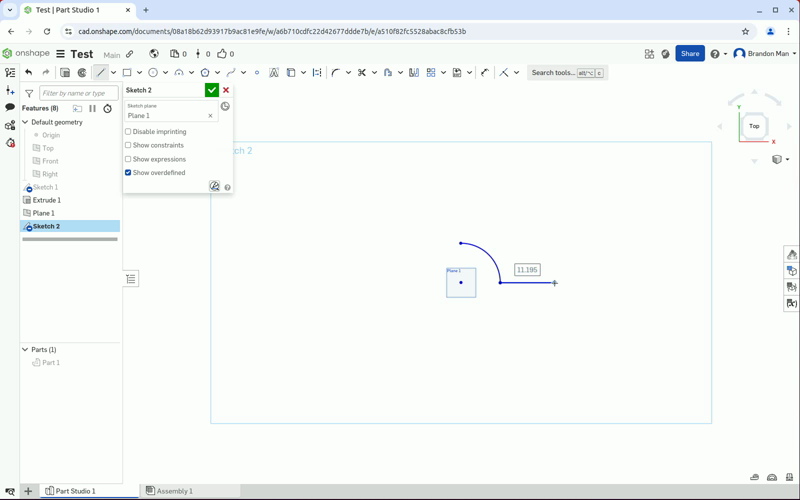
key(esc)
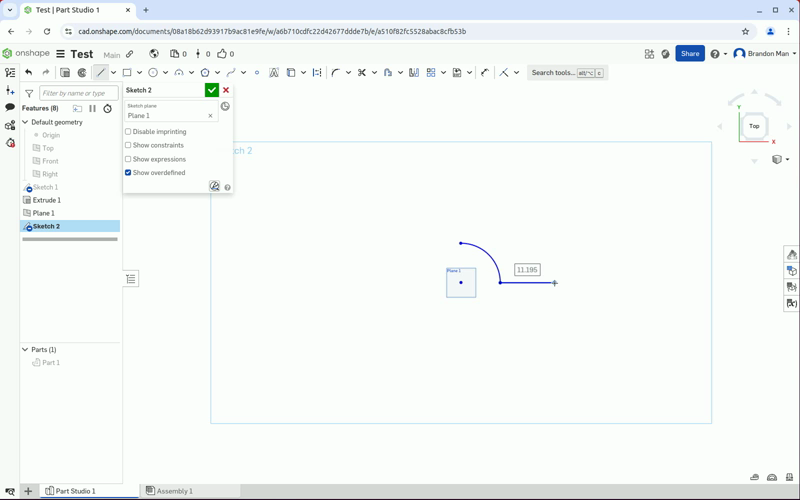
key(a)
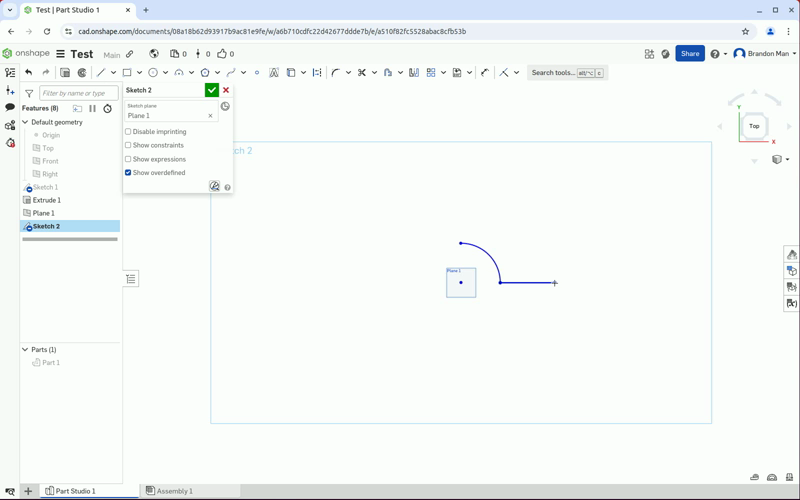
mouse_move(554, 282)
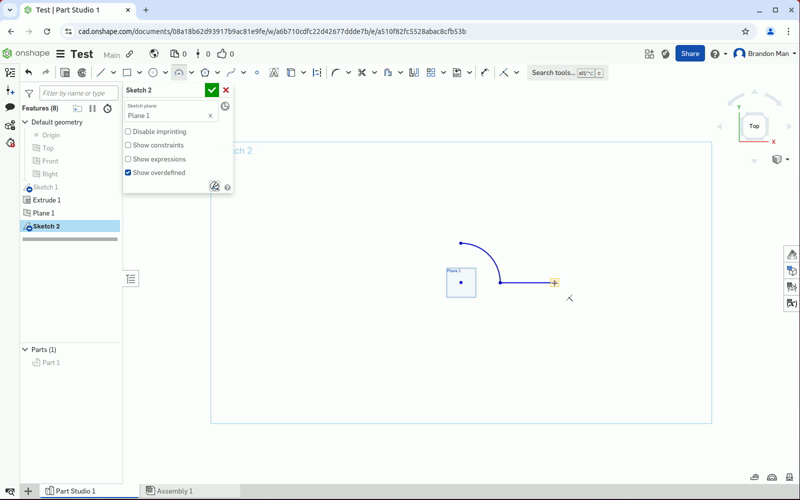
click(554, 282)
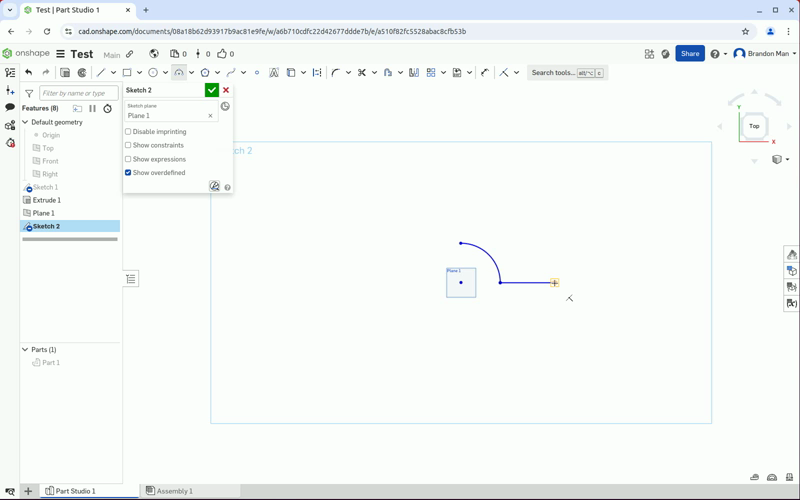
key_down(shift)
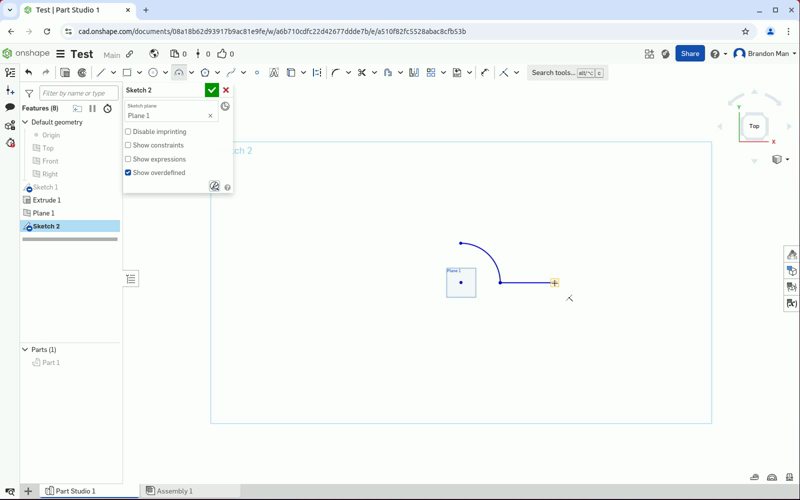
mouse_move(460, 188)
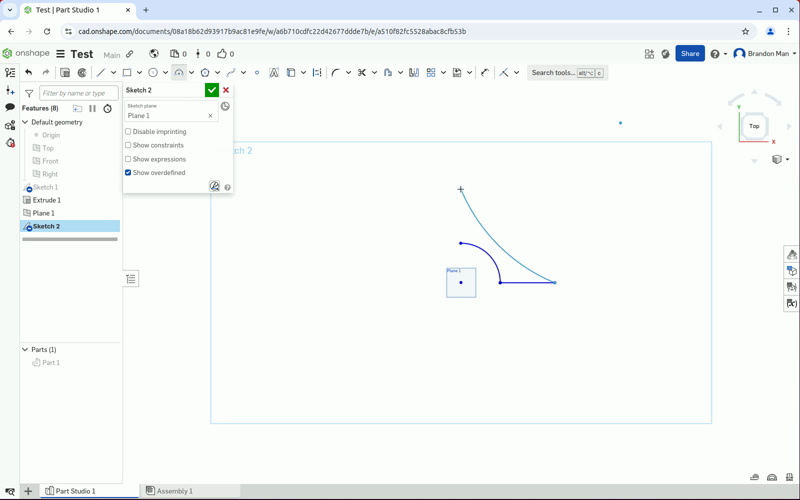
click(460, 188)
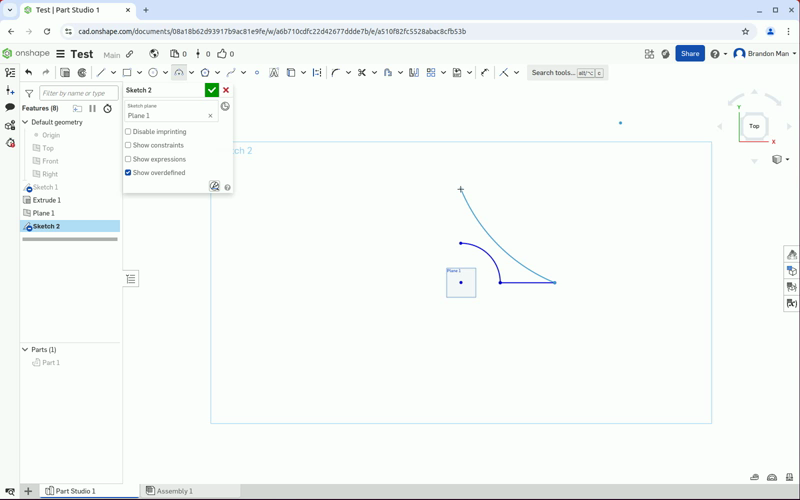
mouse_move(527, 216)
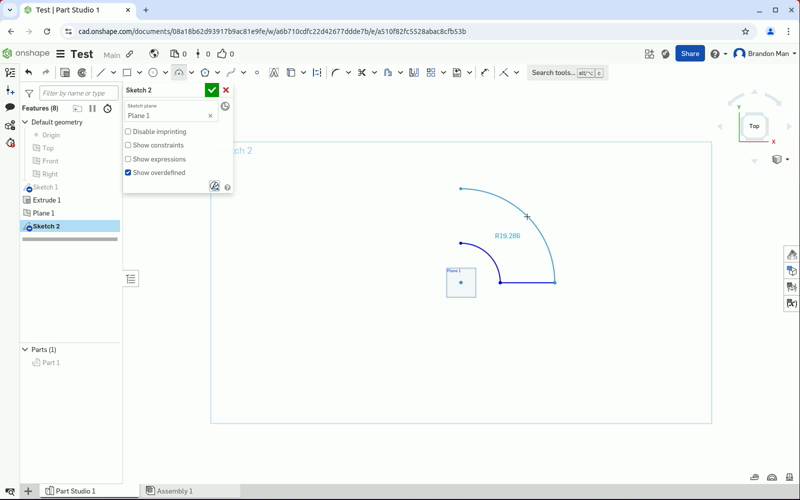
click(527, 216)
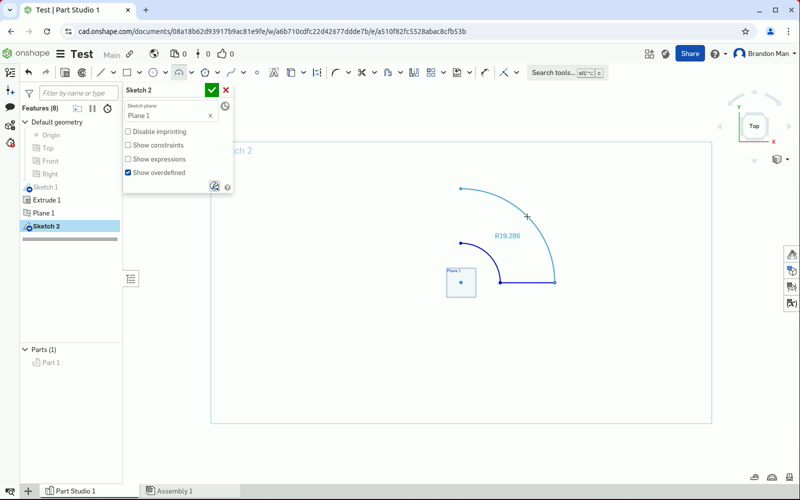
key_up(shift)
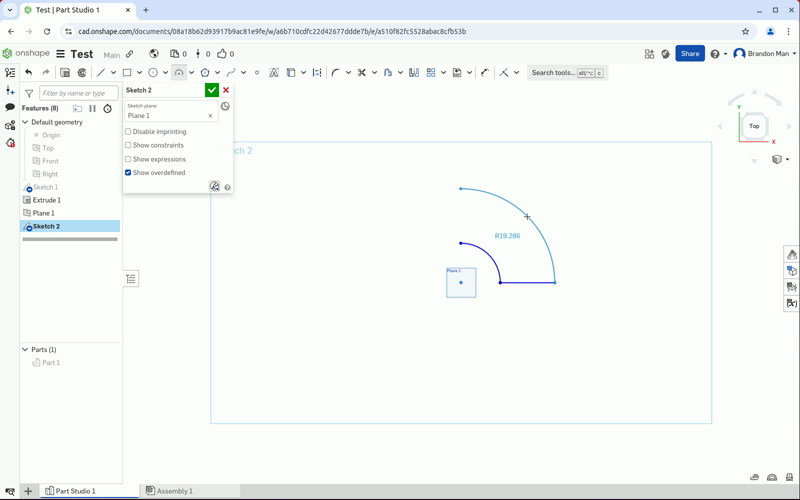
key(esc)
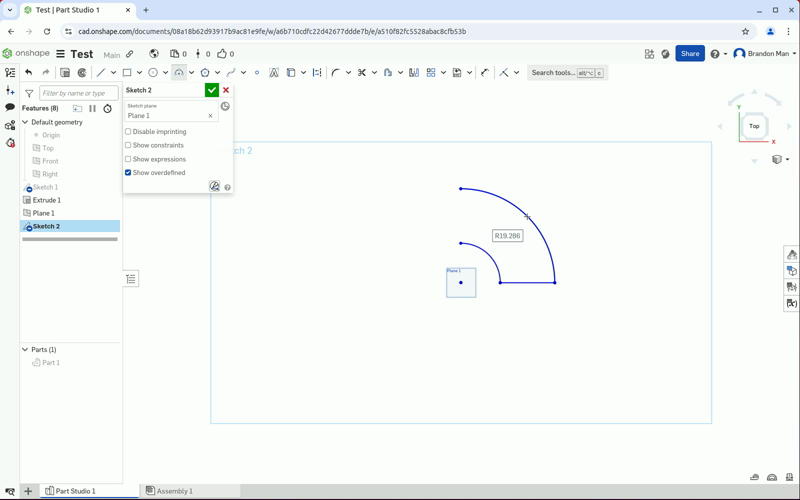
key(l)
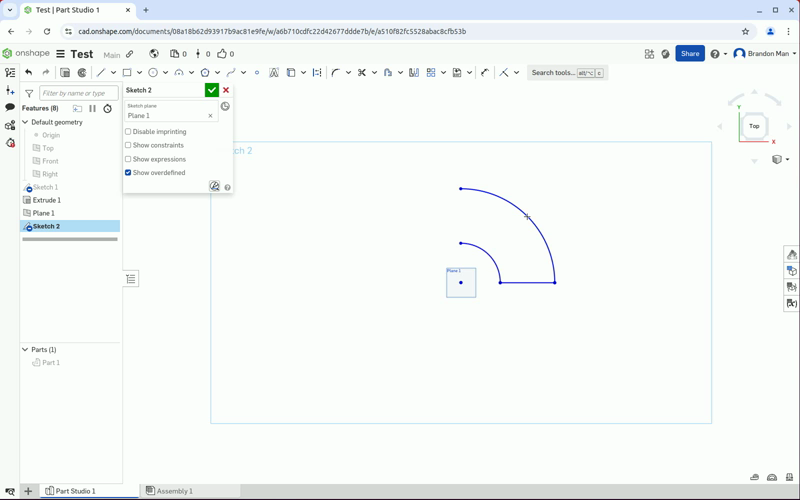
mouse_move(460, 188)
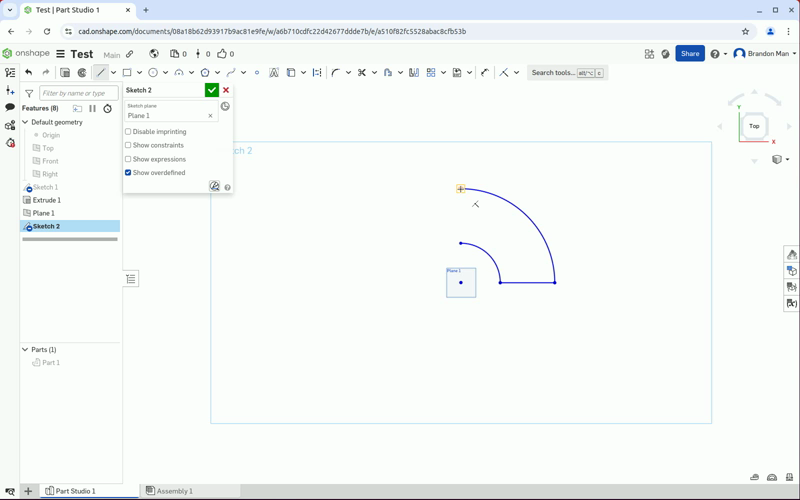
click(460, 188)
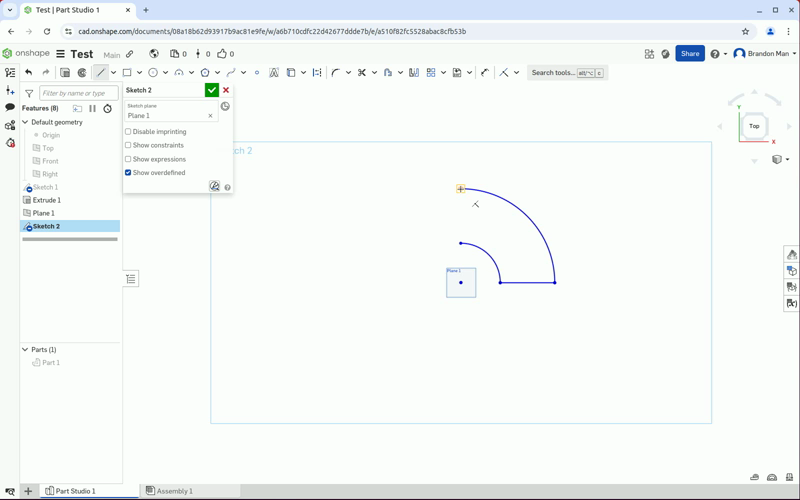
mouse_move(490, 188)
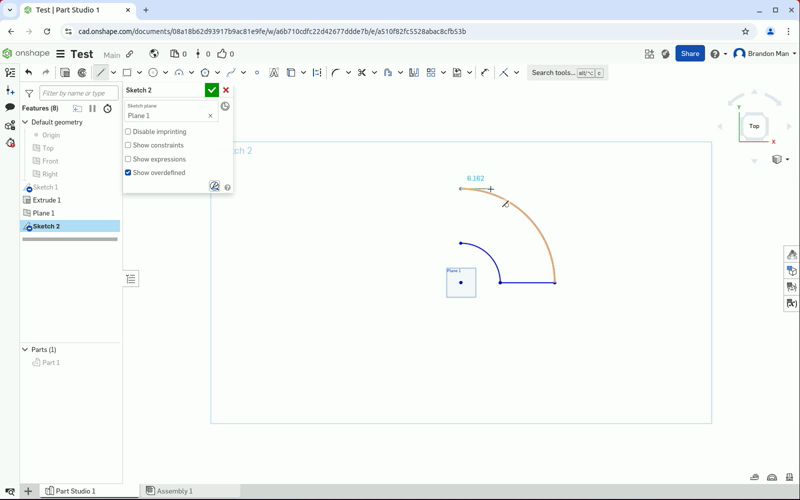
key_down(shift)
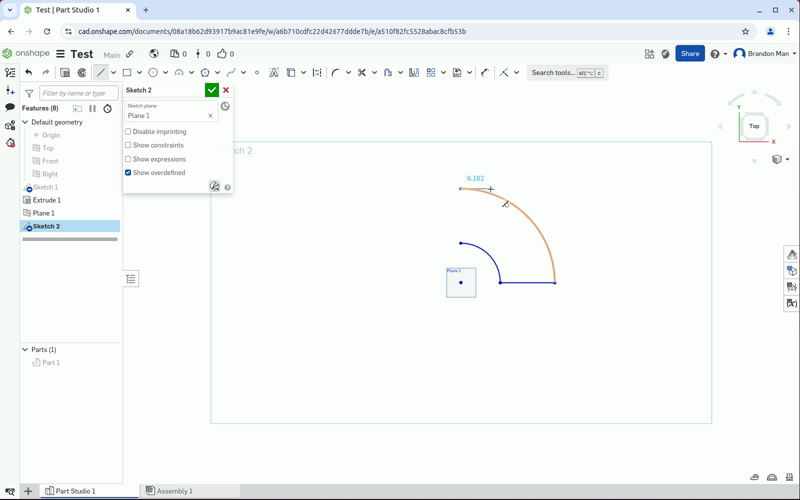
mouse_move(460, 243)
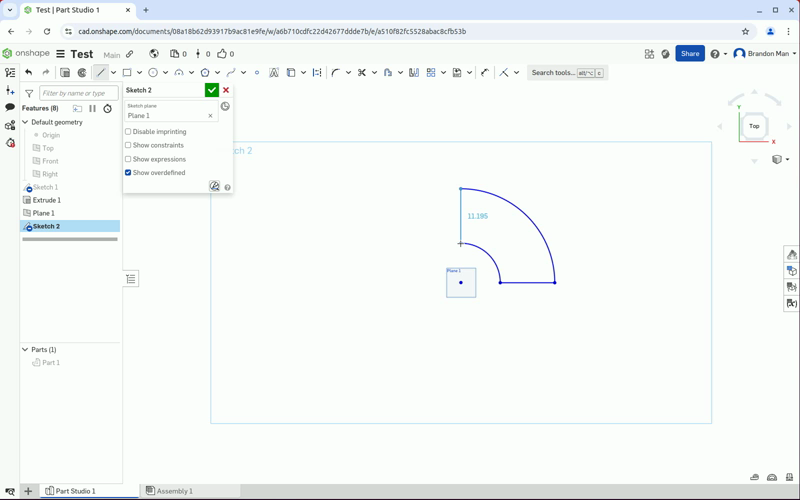
key_up(shift)
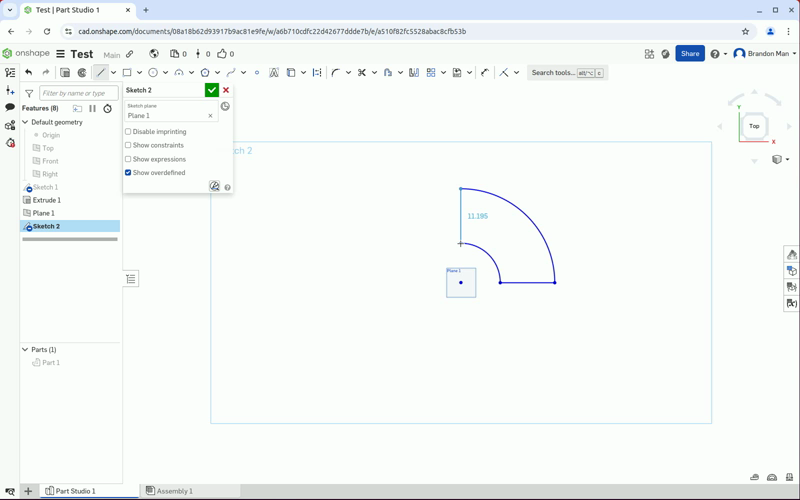
click(460, 243)
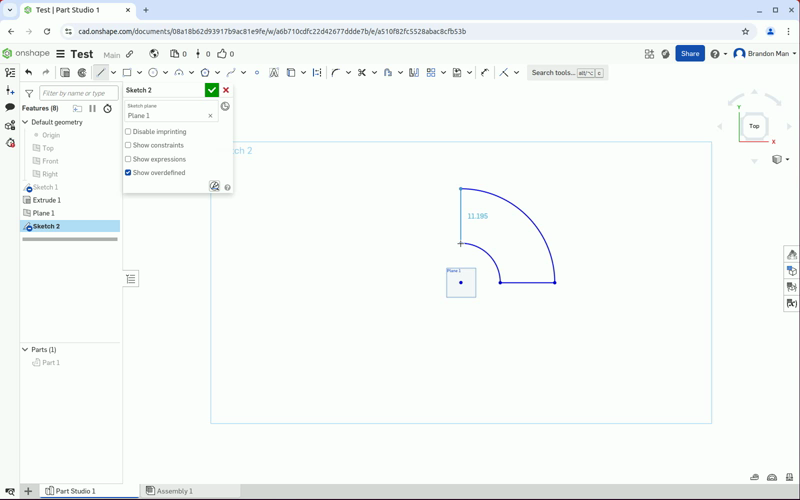
key(esc)
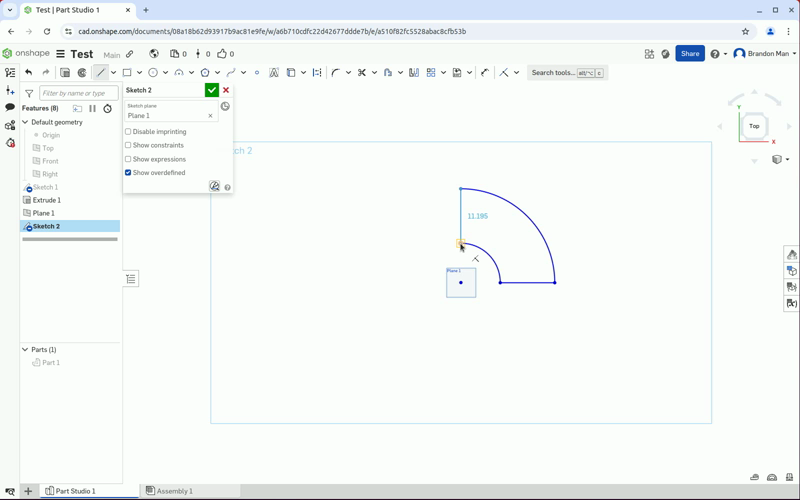
mouse_move(504, 233)
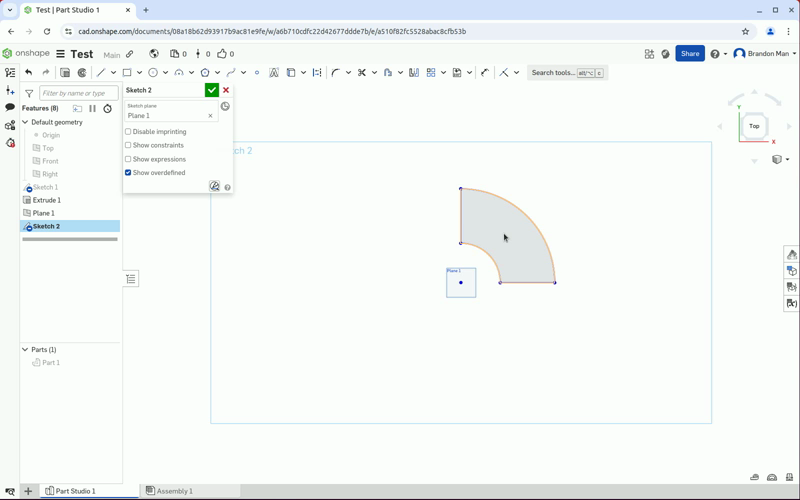
click(504, 233)
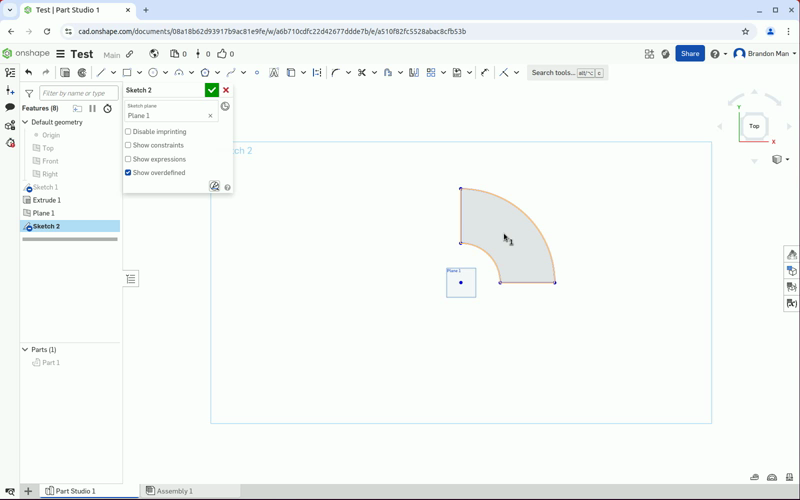
mouse_move(73, 352)
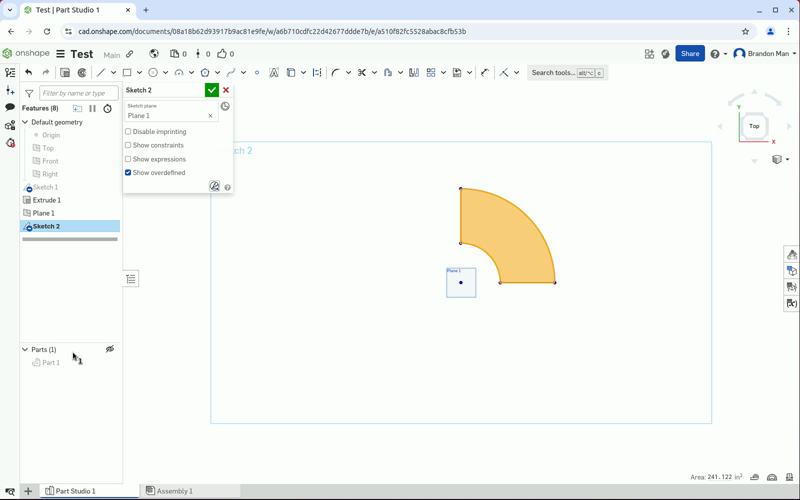
key(shift+y)
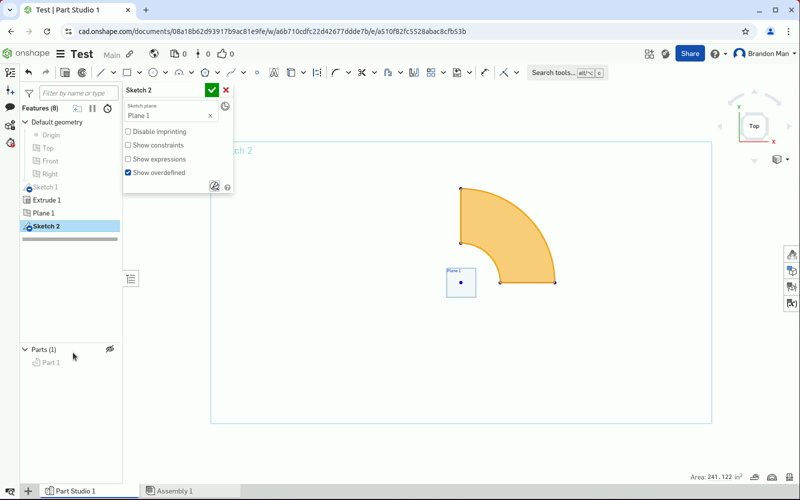
key(shift+e)
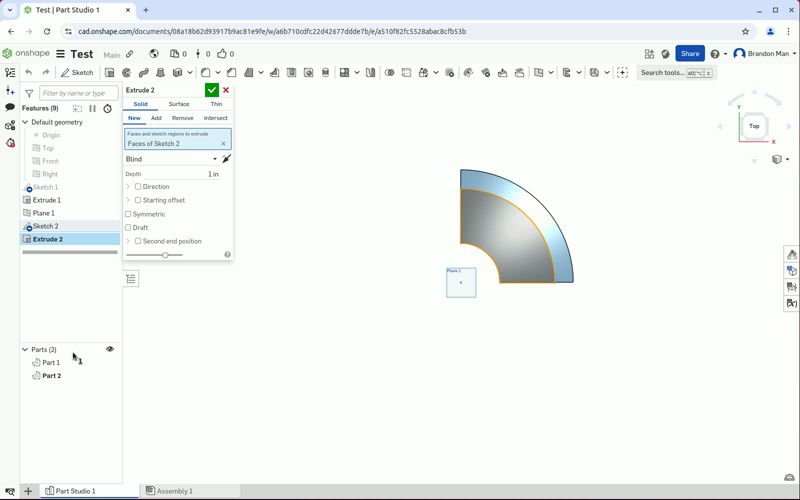
mouse_move(143, 106)
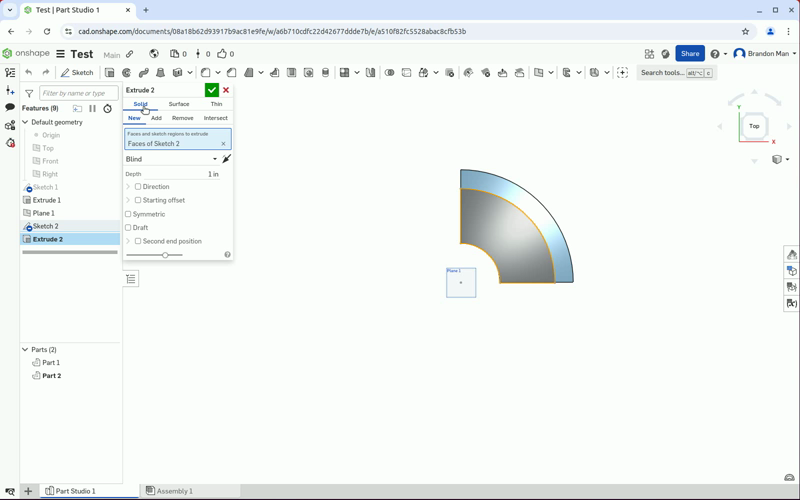
click(143, 106)
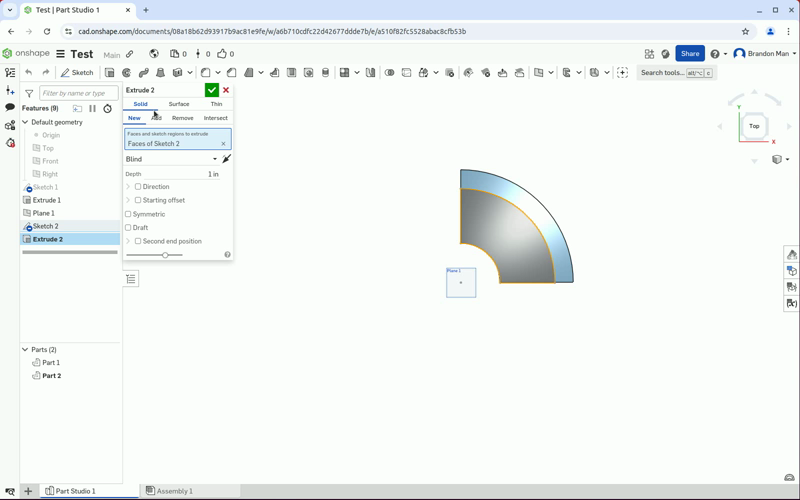
mouse_move(186, 120)
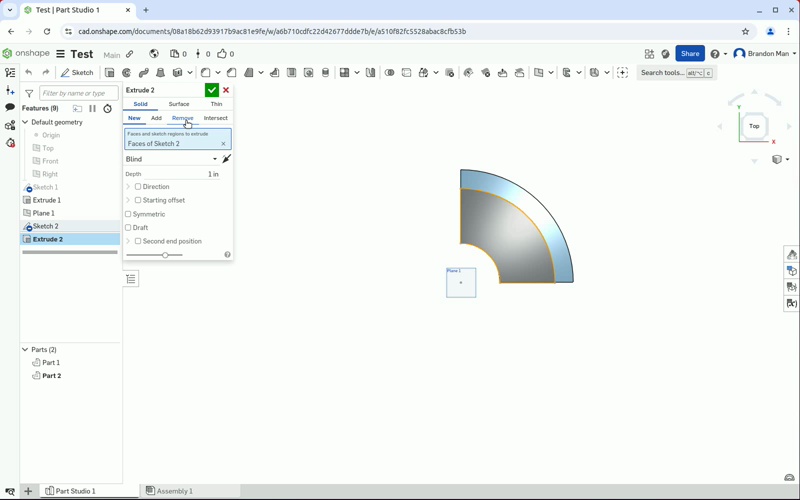
click(186, 120)
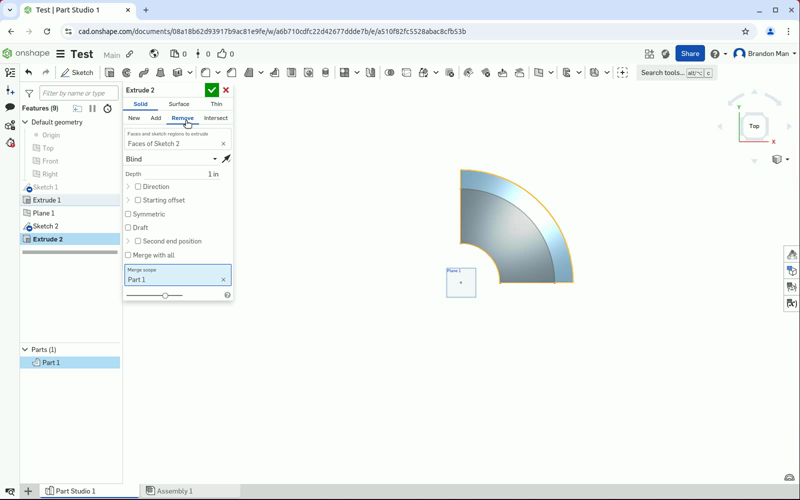
key(tab, 4)
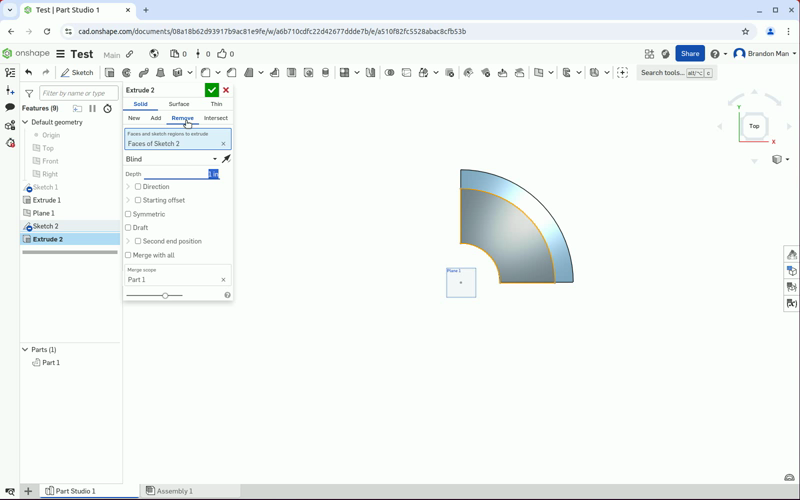
text(9.628)
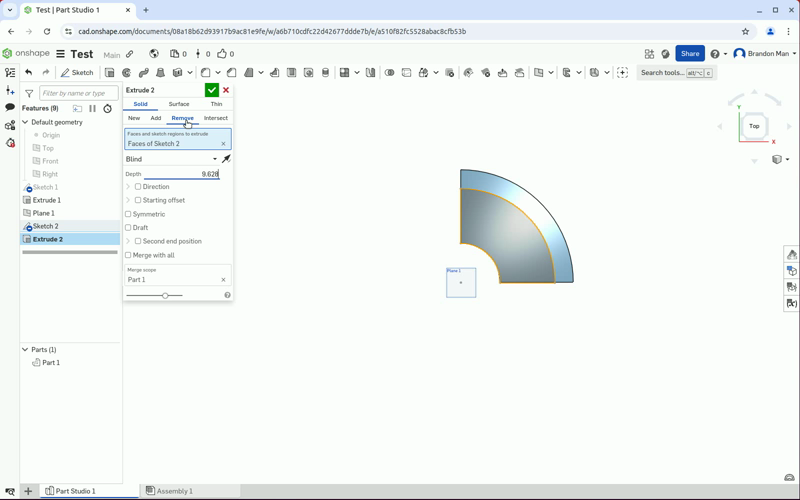
key(tab, 6)
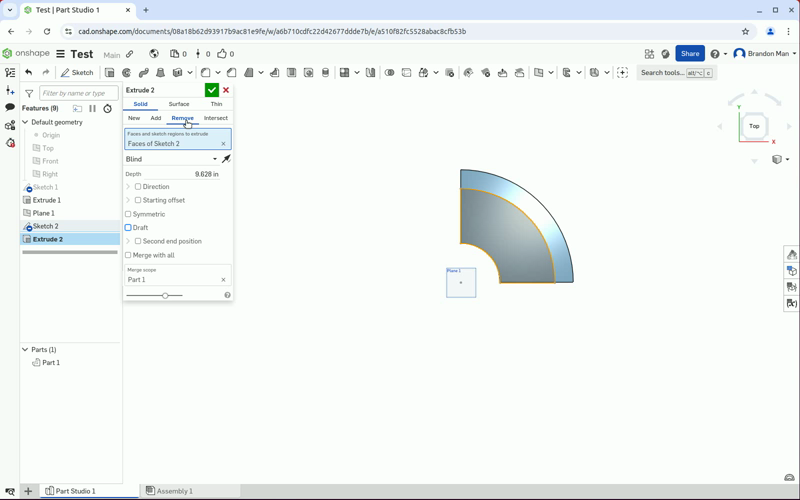
key(space)
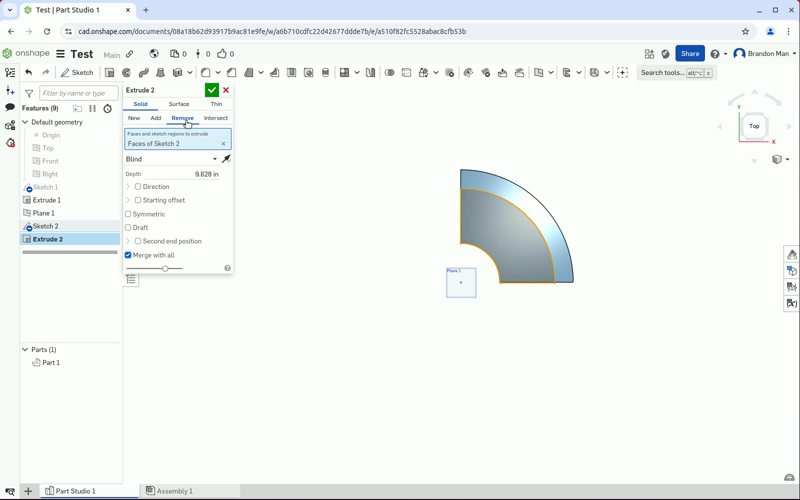
key(enter)
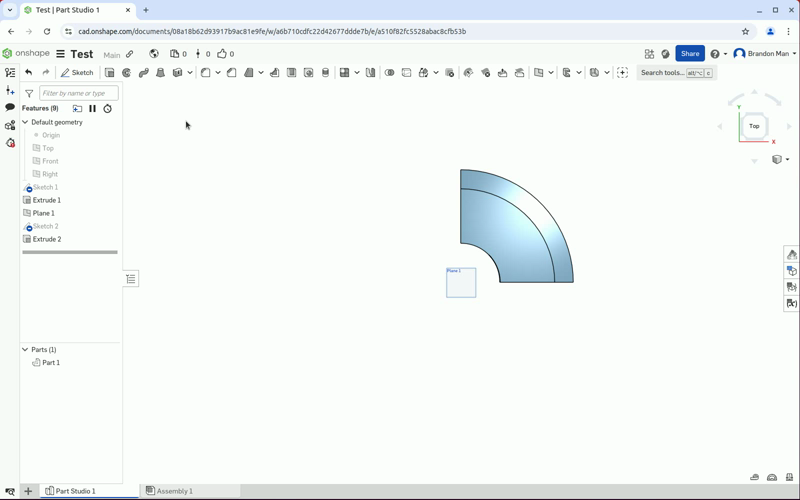
key(shift+h)
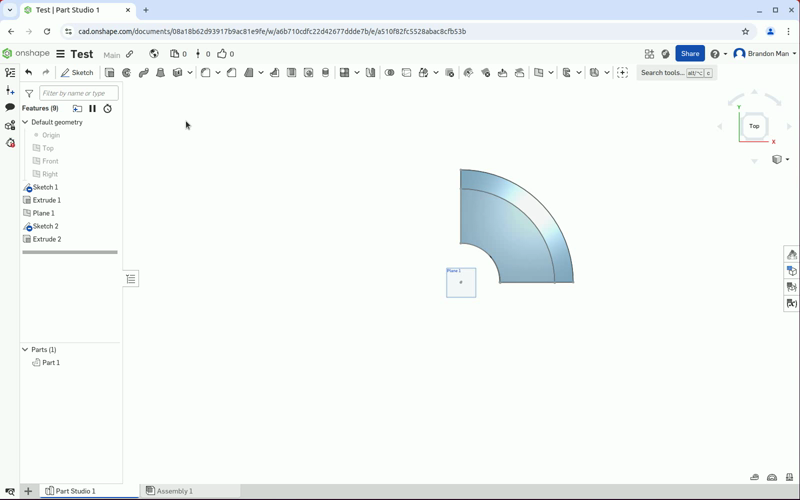
key(shift+h)
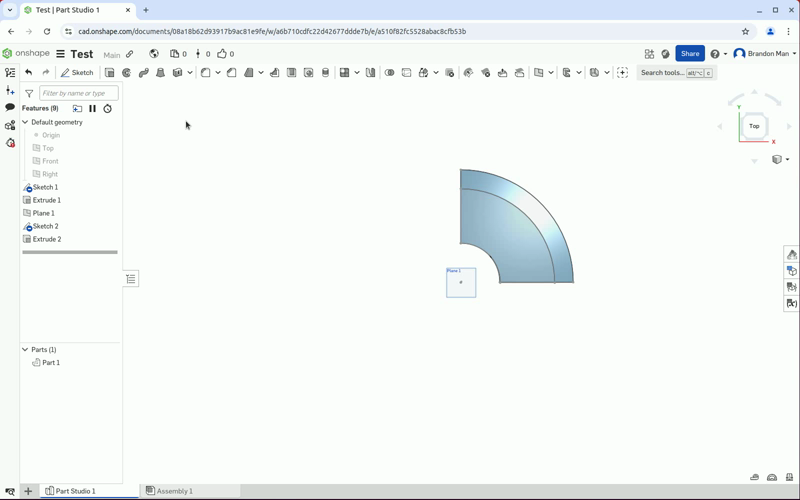
key(shift+7)
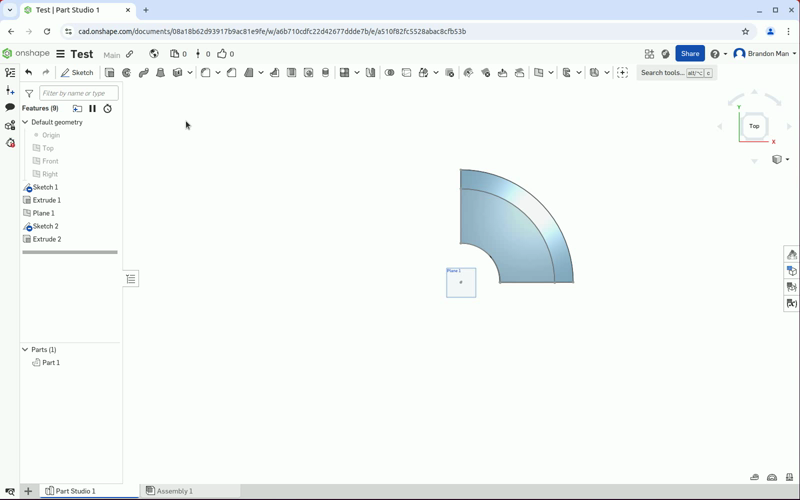
key(up, 3)
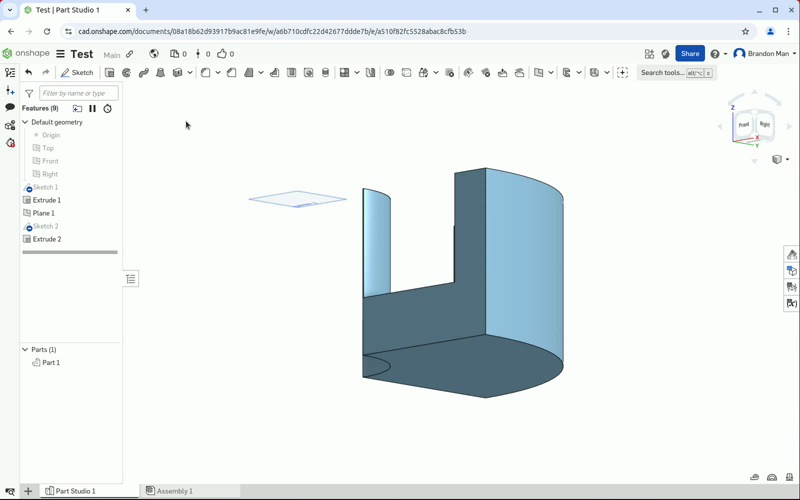
key(left, 3)
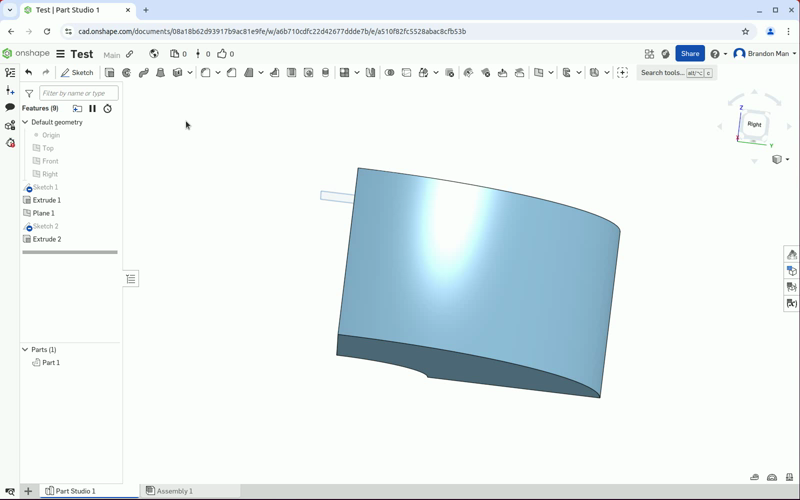
key(right, 3)
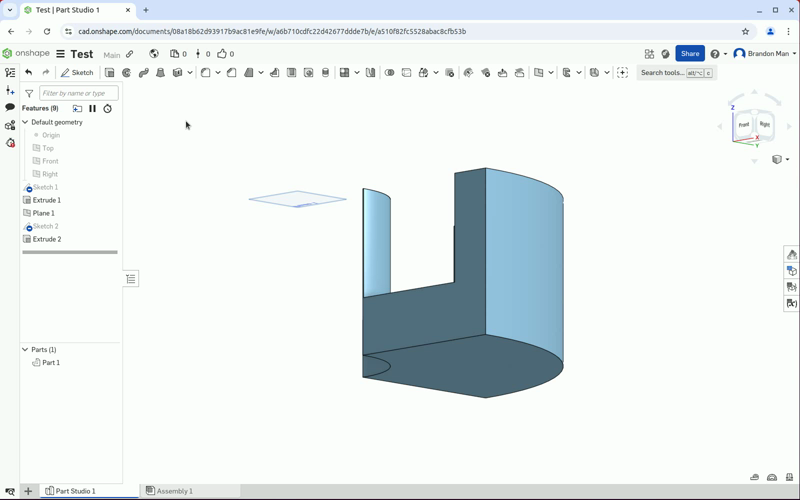
key(down, 3)
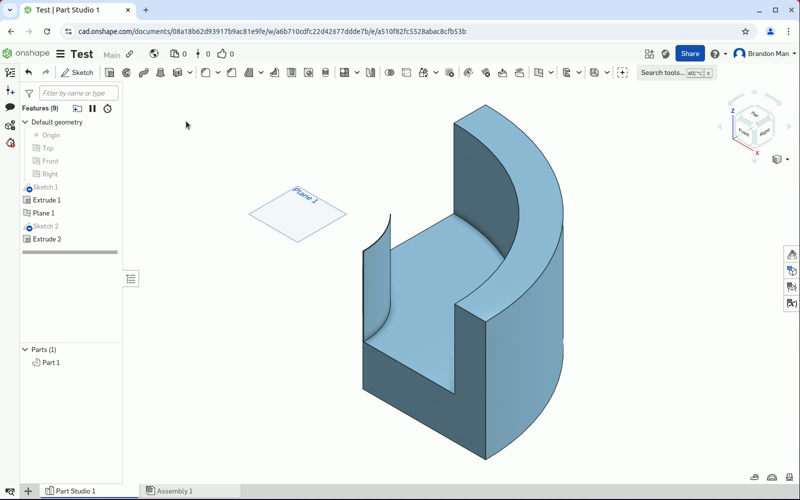
mouse_move(73, 189)
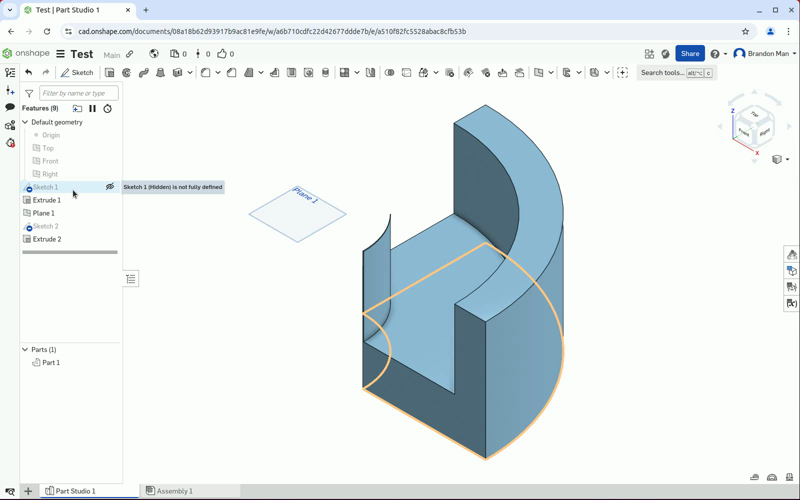
click(73, 189)